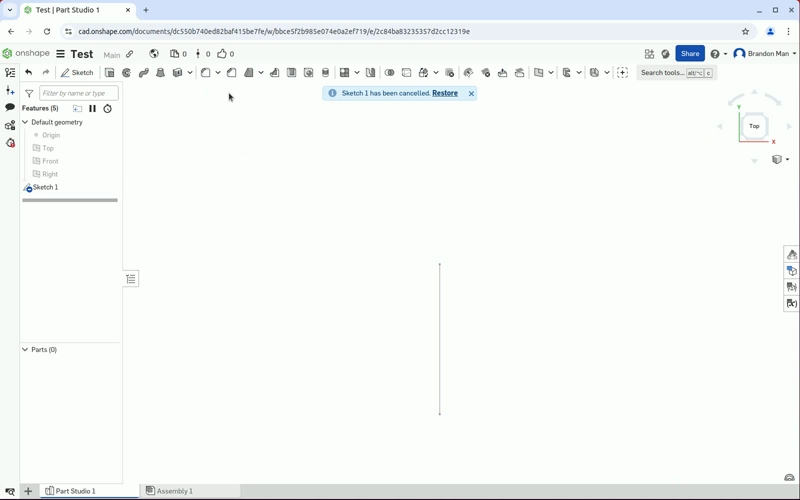
key(shift+h)
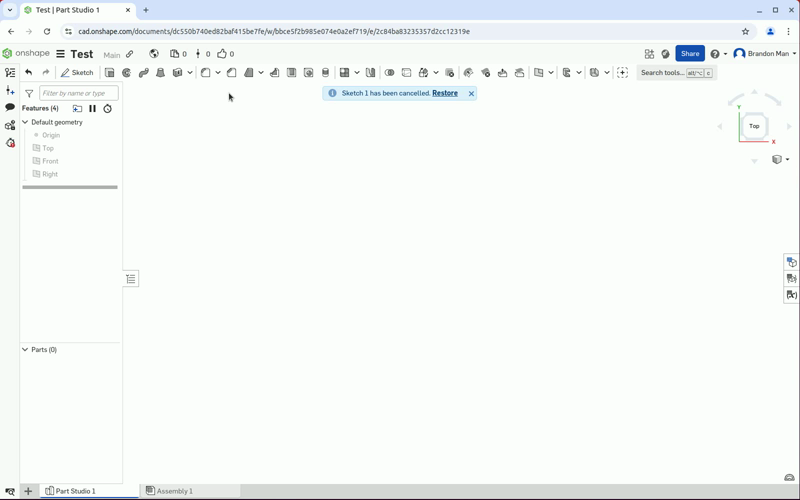
mouse_move(73, 352)
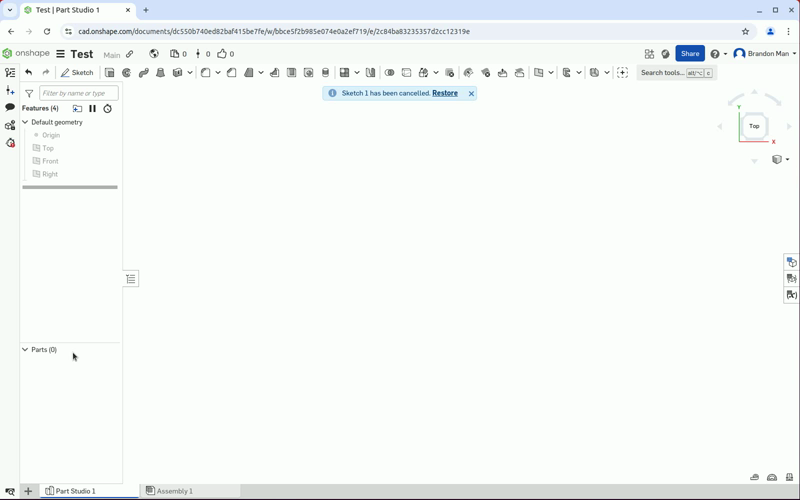
key(y)
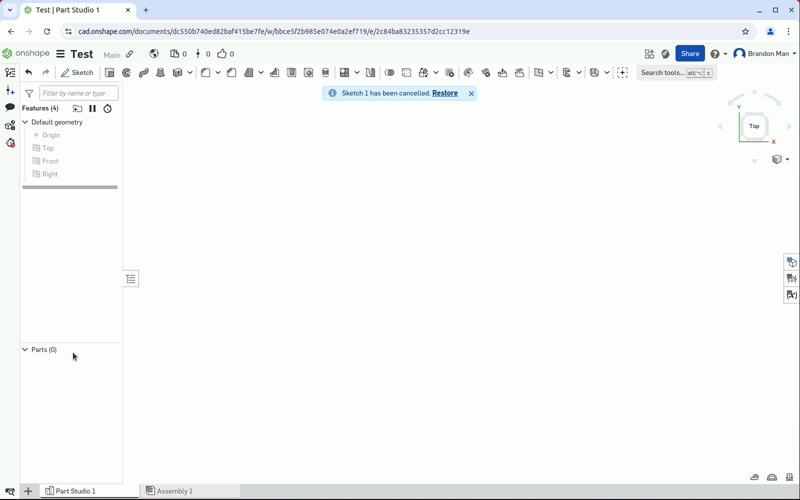
key(shift+p)
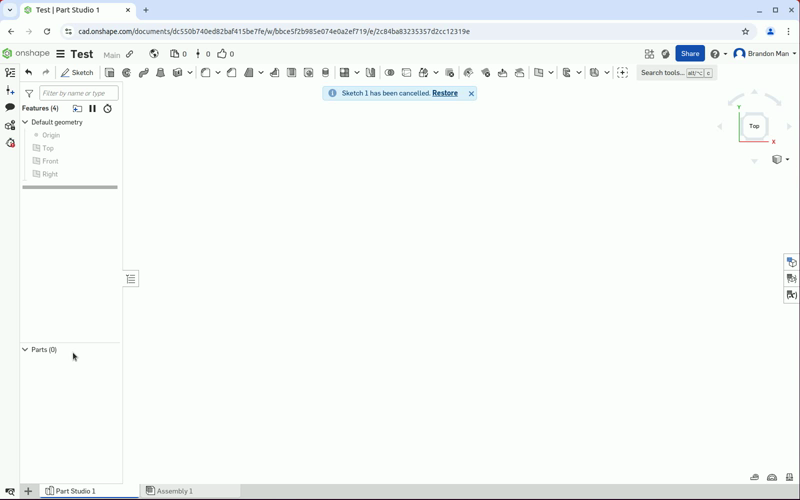
key(space)
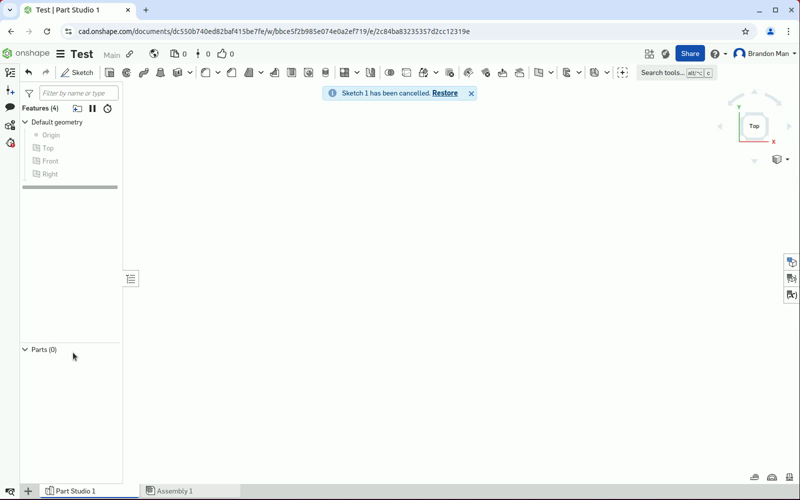
key_down(shift)
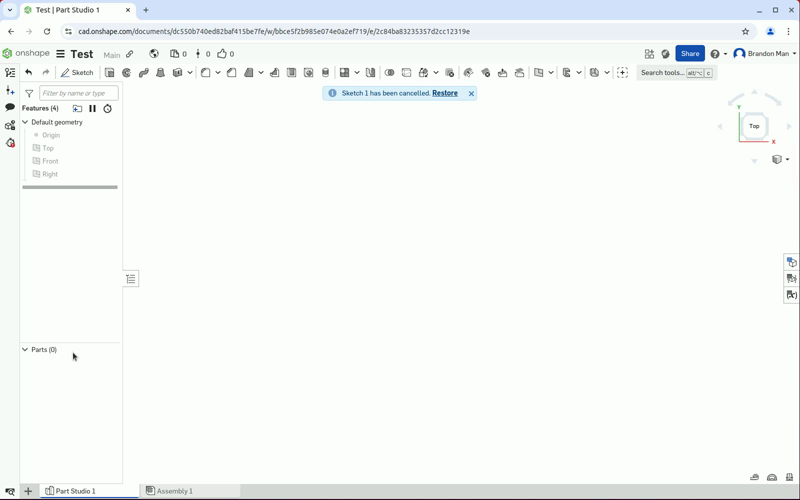
key(up)
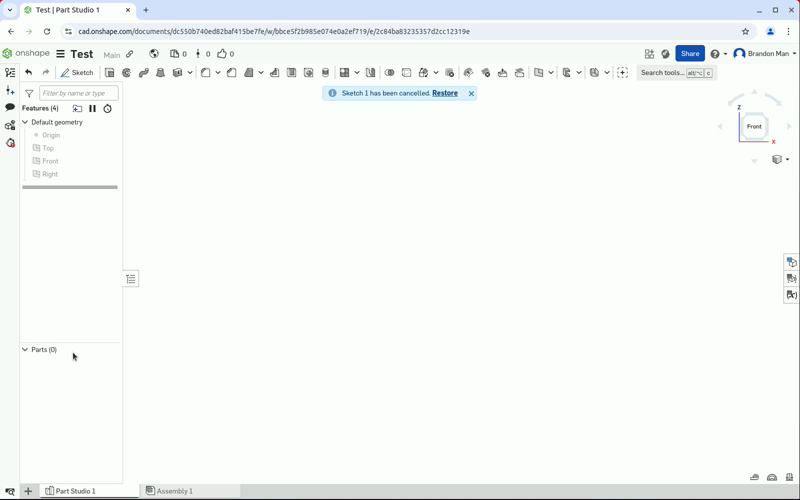
key_up(shift)
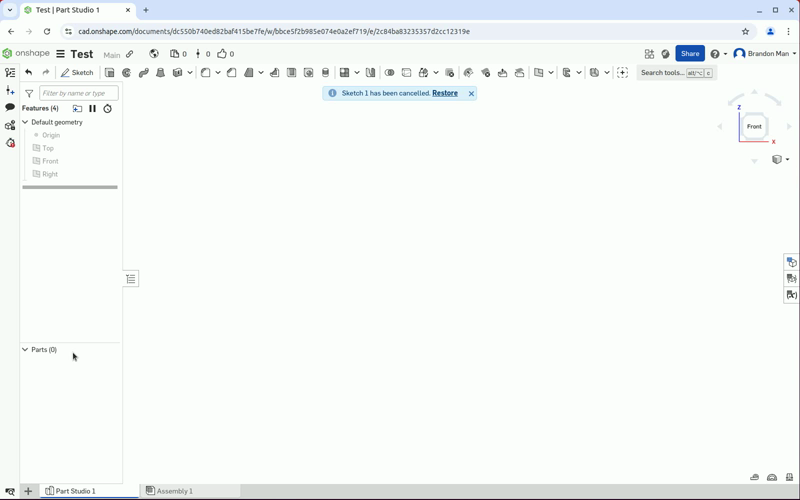
mouse_move(73, 352)
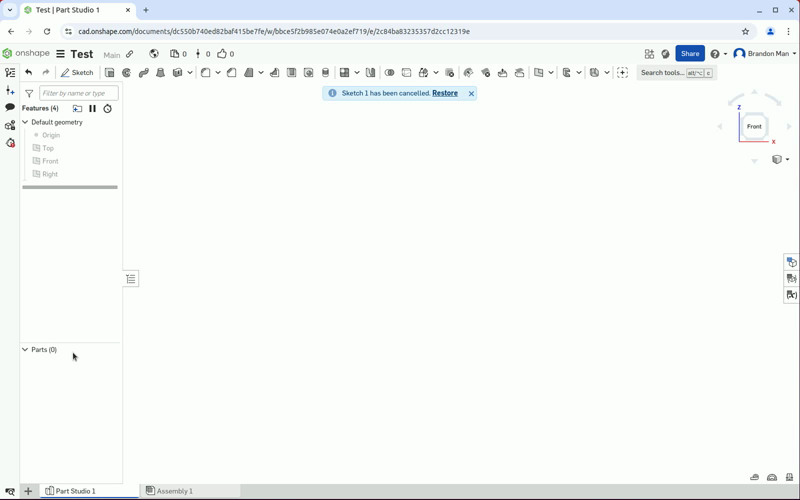
key(shift+y)
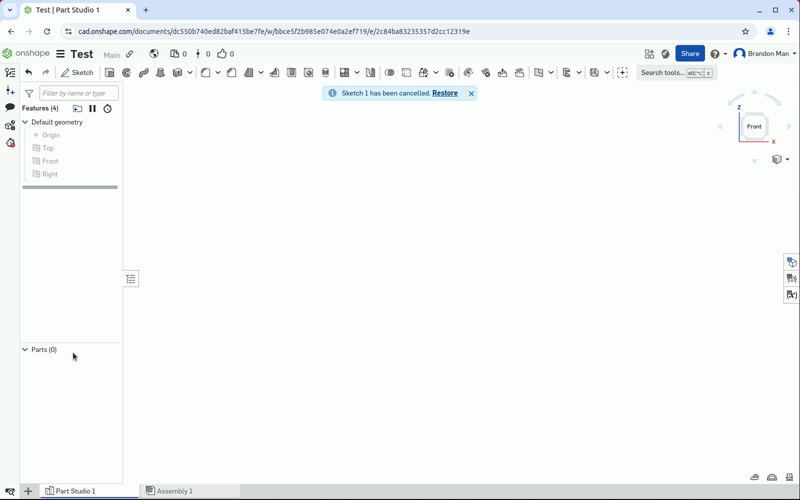
key(shift+s)
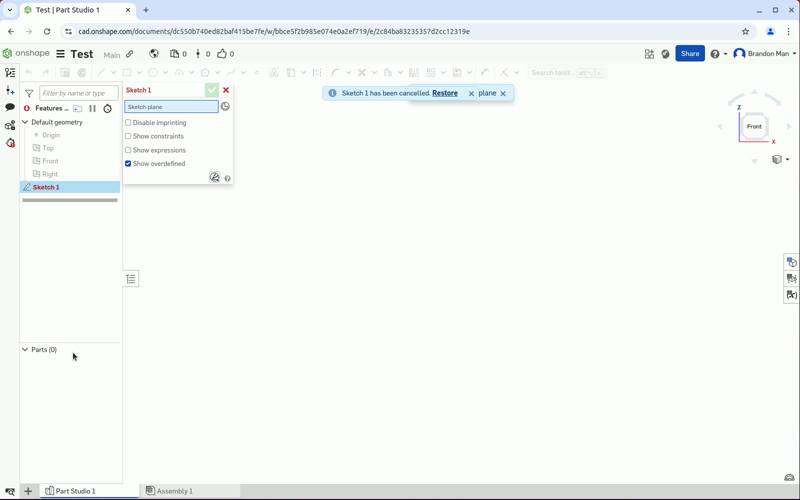
mouse_move(73, 163)
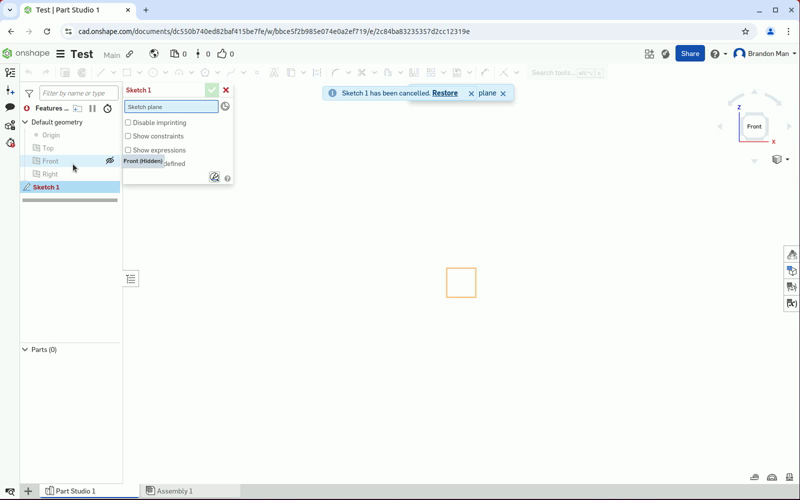
click(73, 163)
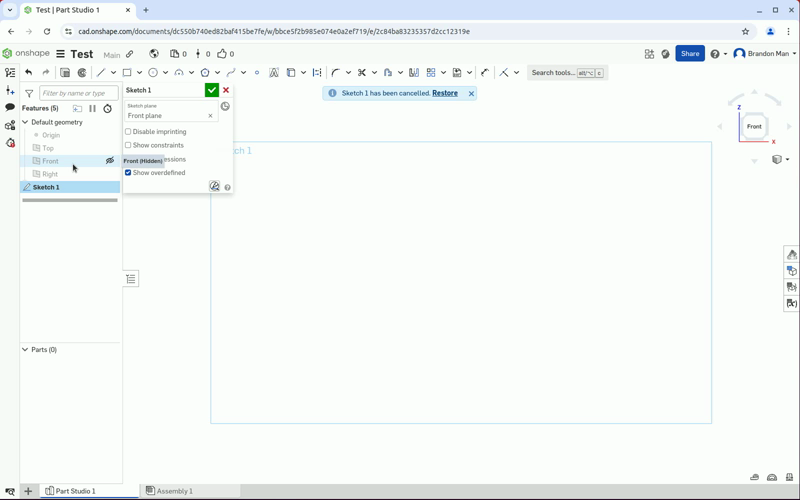
mouse_move(73, 352)
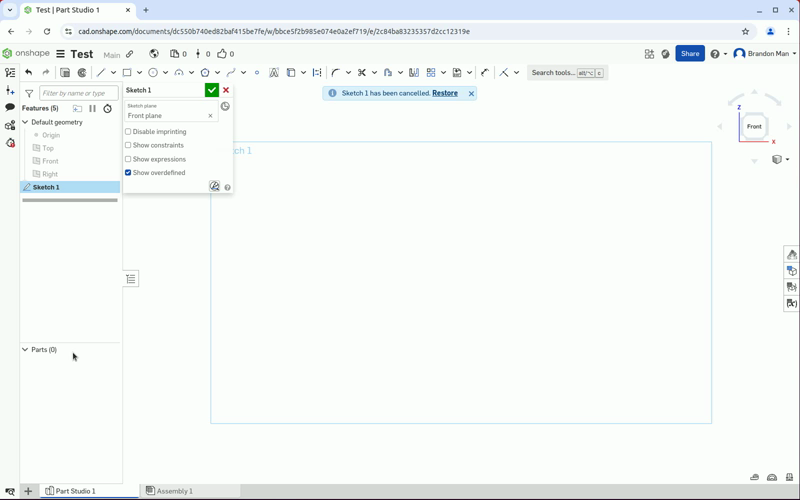
key(y)
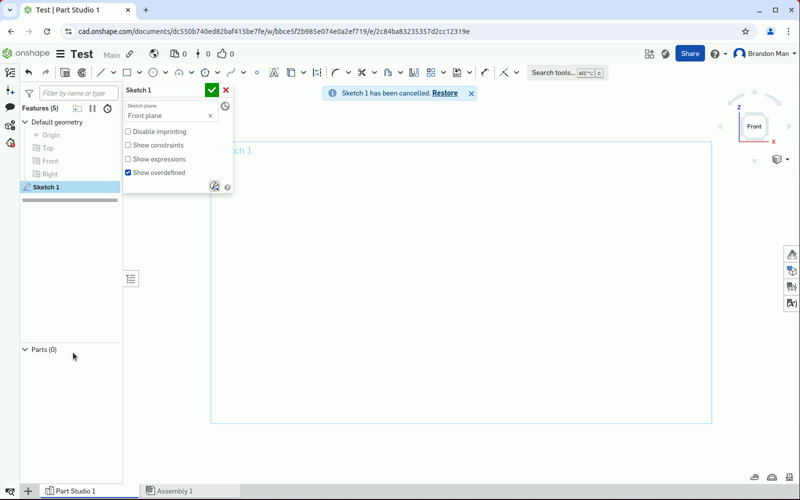
key(l)
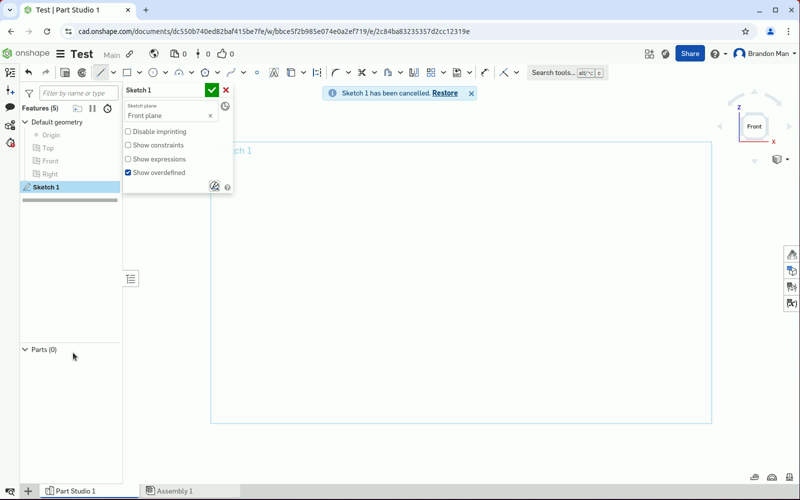
key_down(shift)
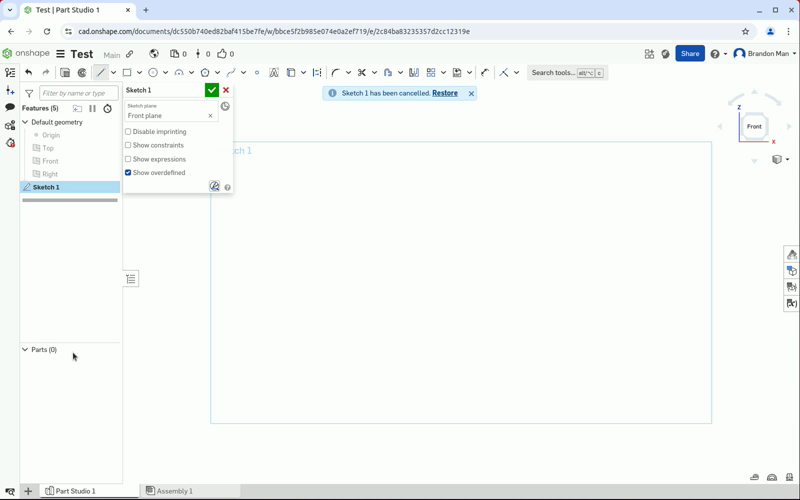
mouse_move(348, 270)
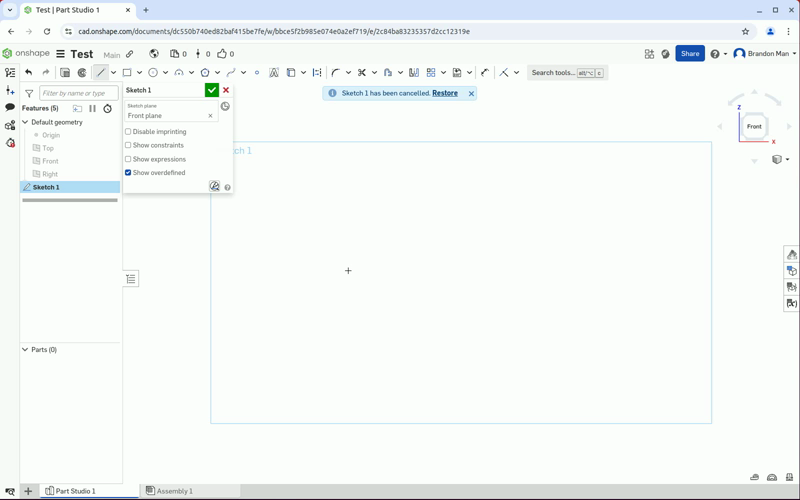
click(348, 270)
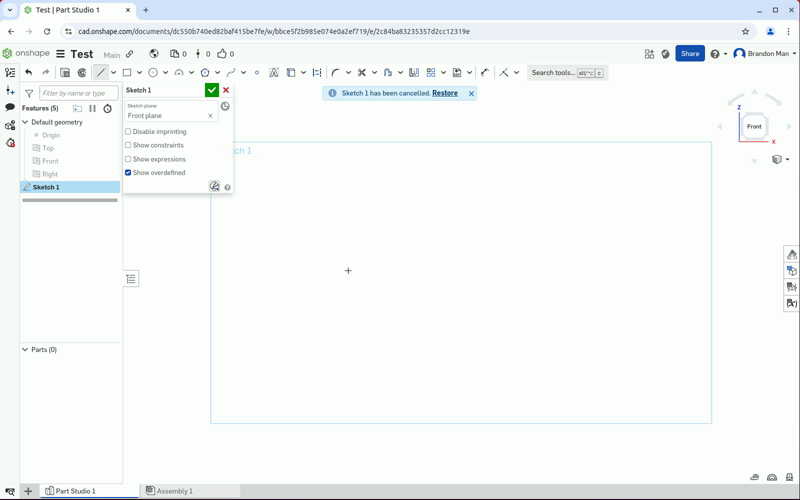
key_up(shift)
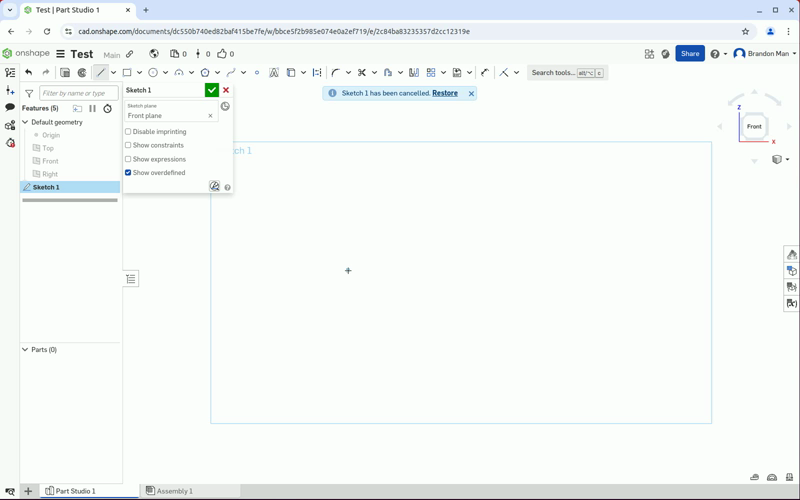
key_down(shift)
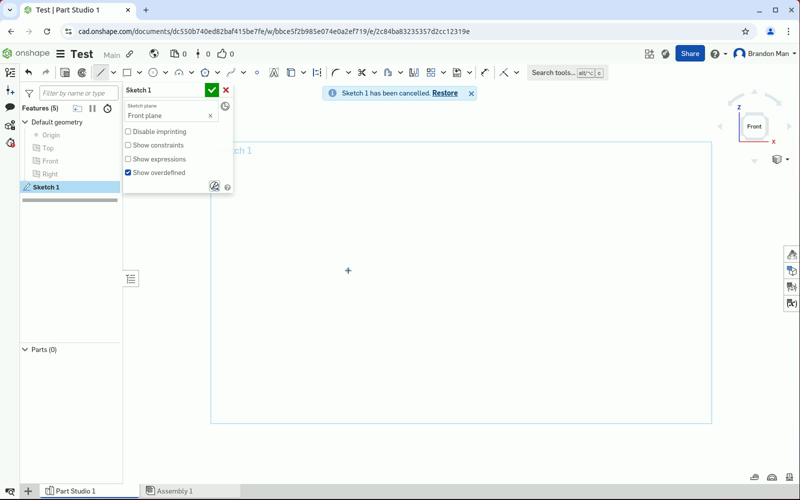
mouse_move(378, 270)
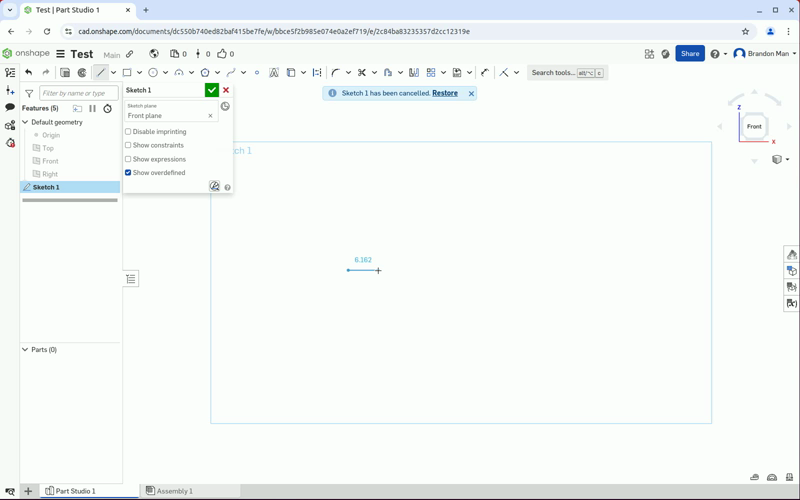
mouse_move(407, 270)
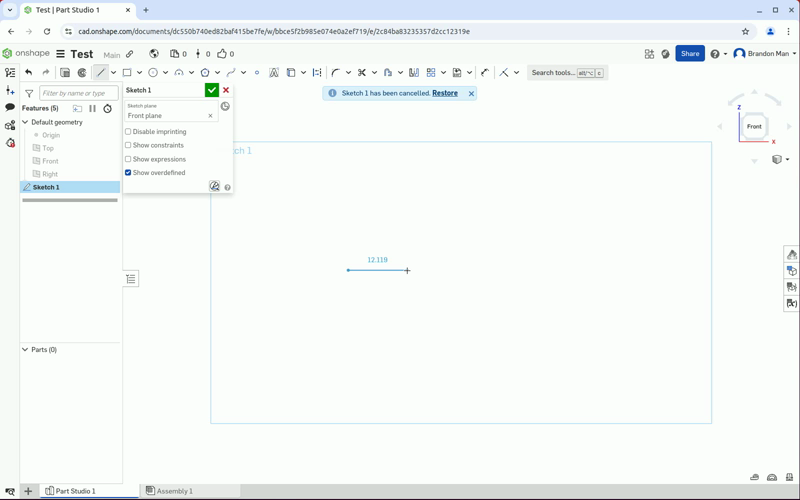
click(407, 270)
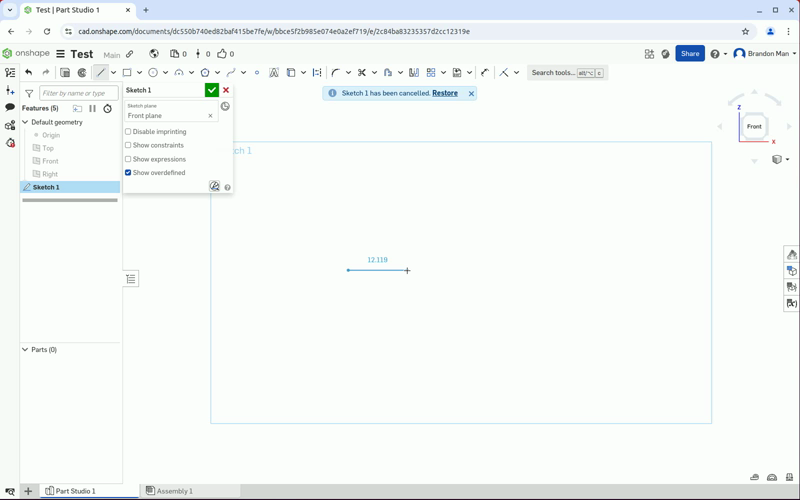
key_up(shift)
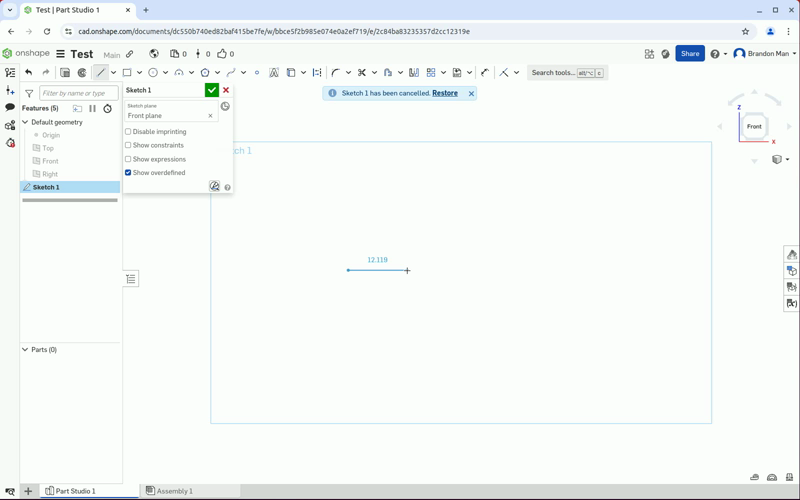
key_down(shift)
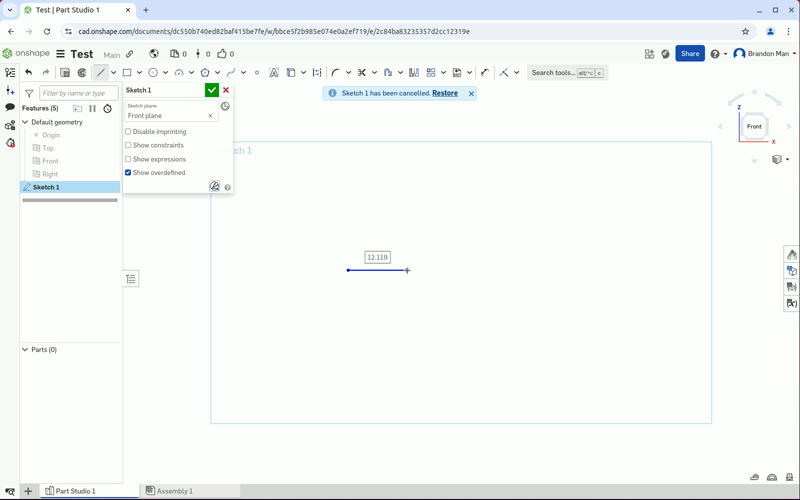
mouse_move(437, 270)
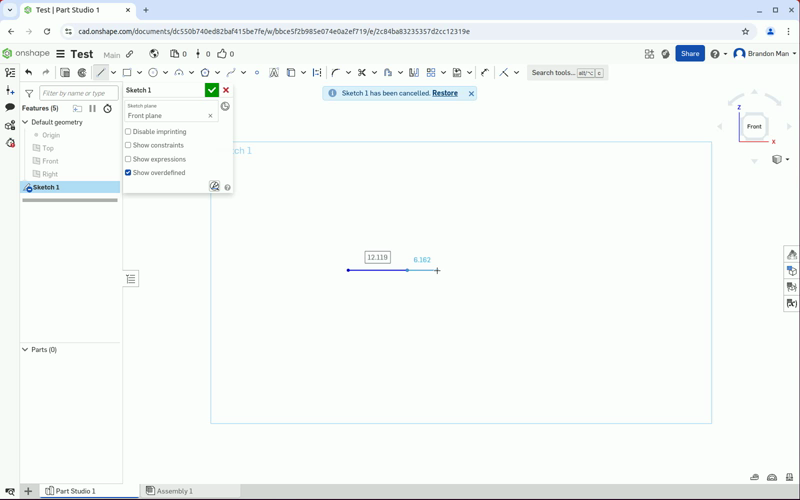
mouse_move(407, 249)
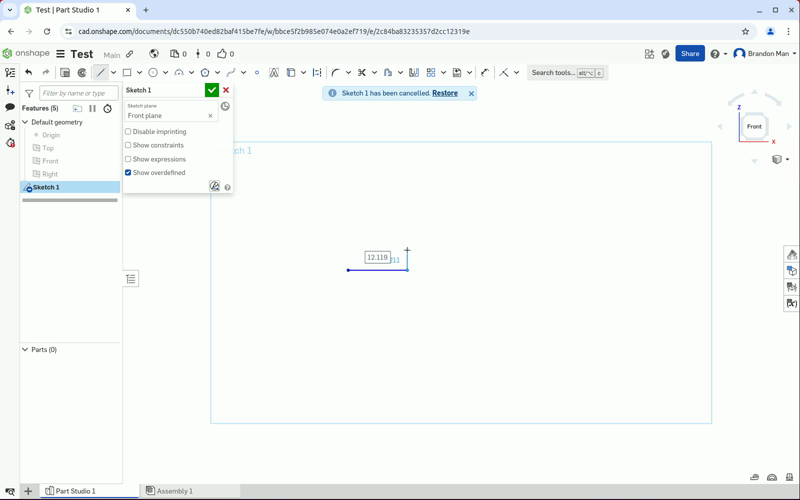
click(407, 249)
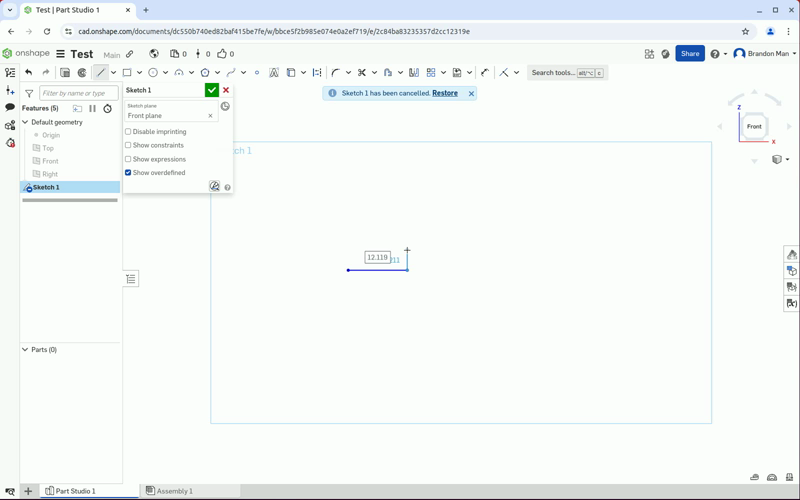
key_up(shift)
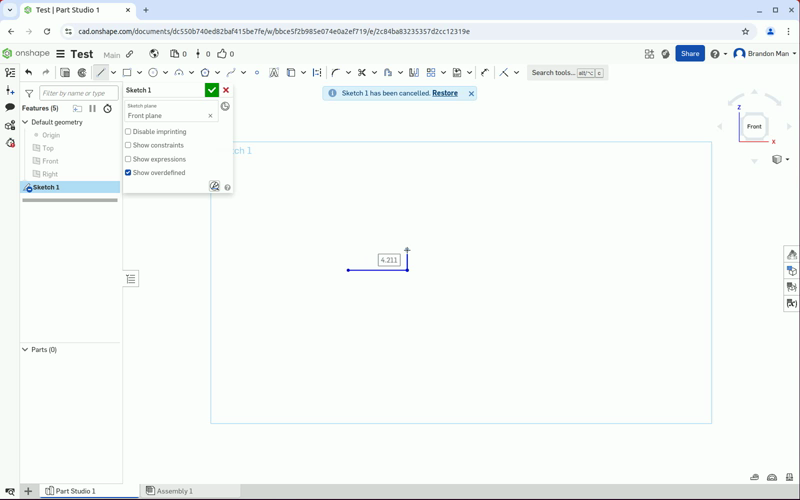
key_down(shift)
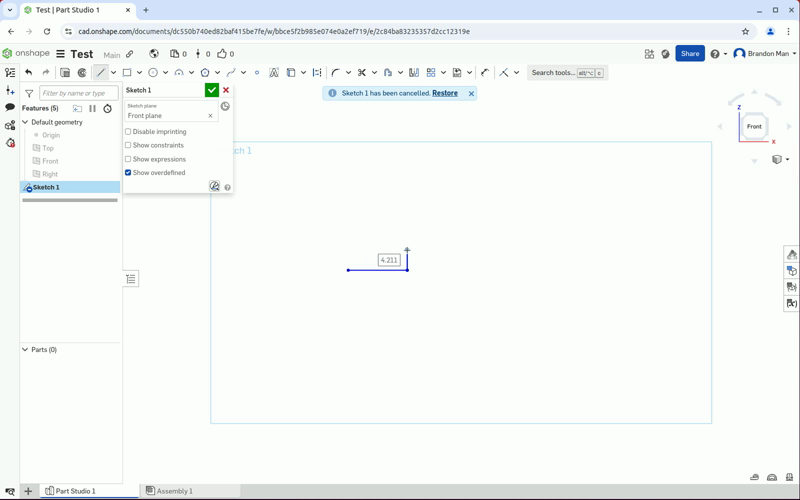
mouse_move(437, 249)
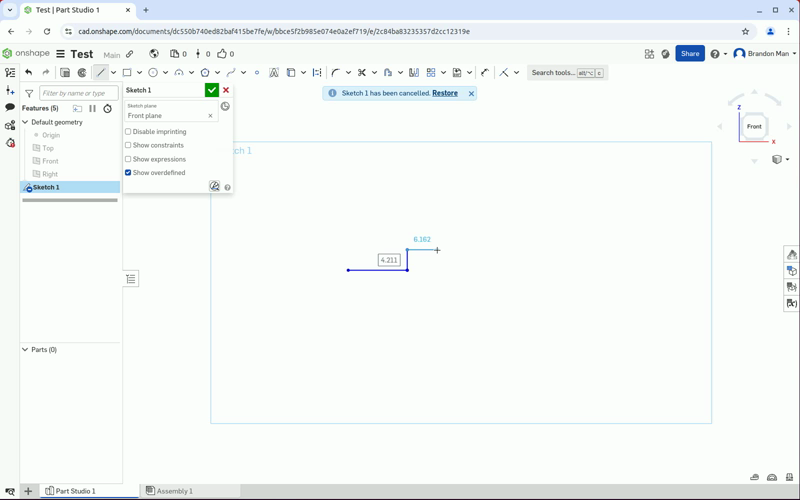
mouse_move(427, 249)
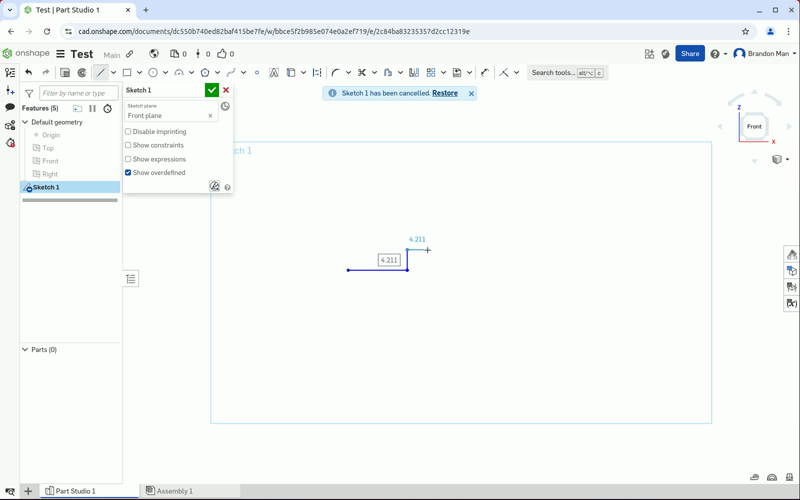
click(427, 249)
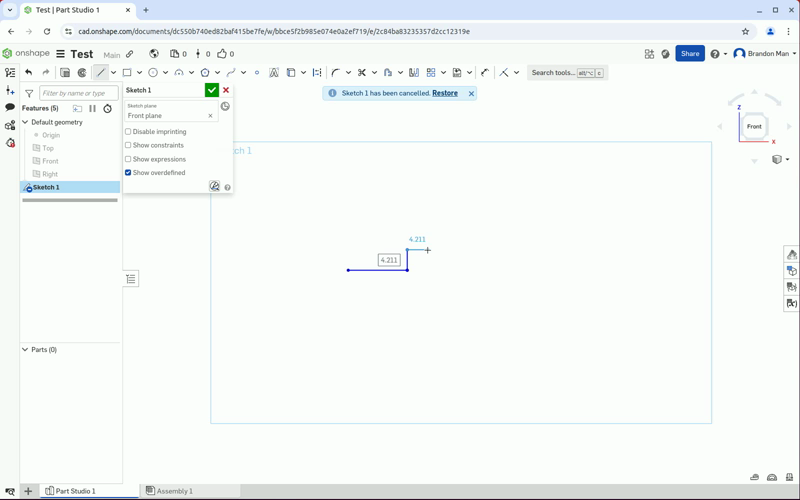
key_up(shift)
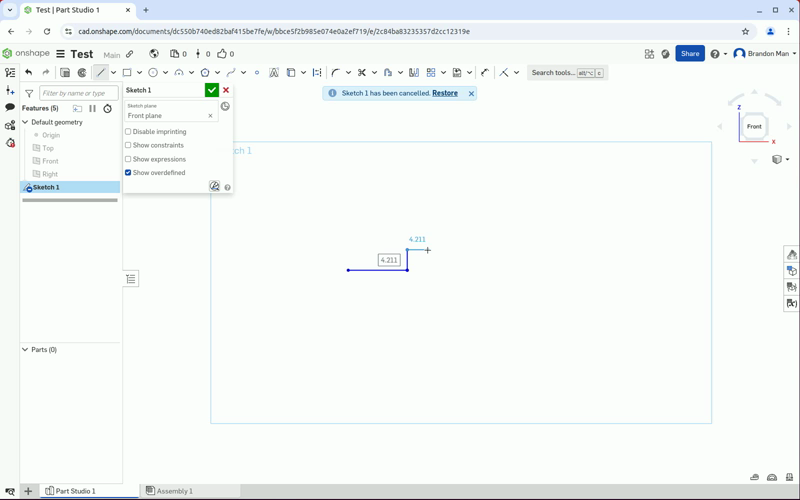
key_down(shift)
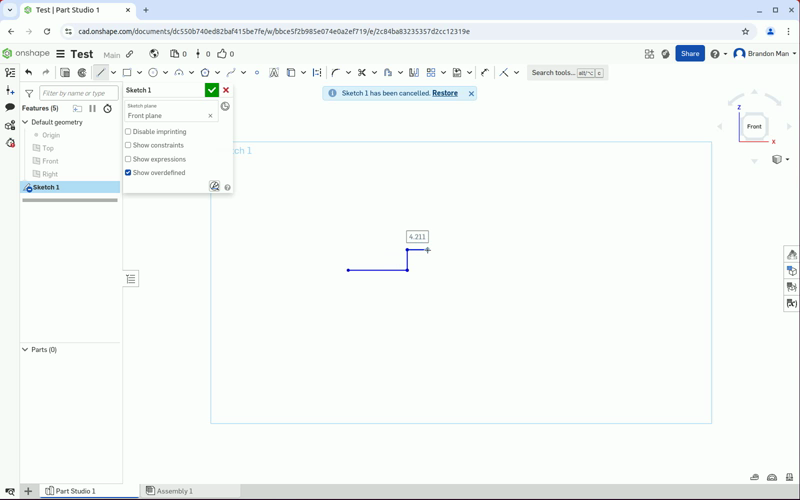
mouse_move(457, 249)
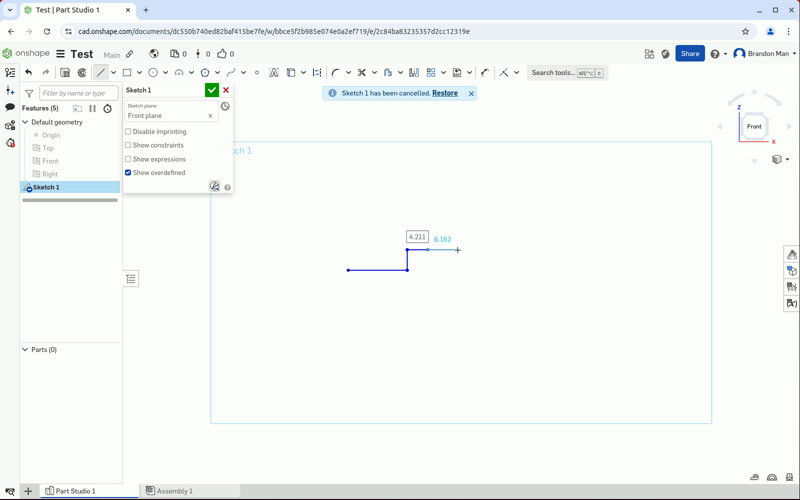
mouse_move(427, 270)
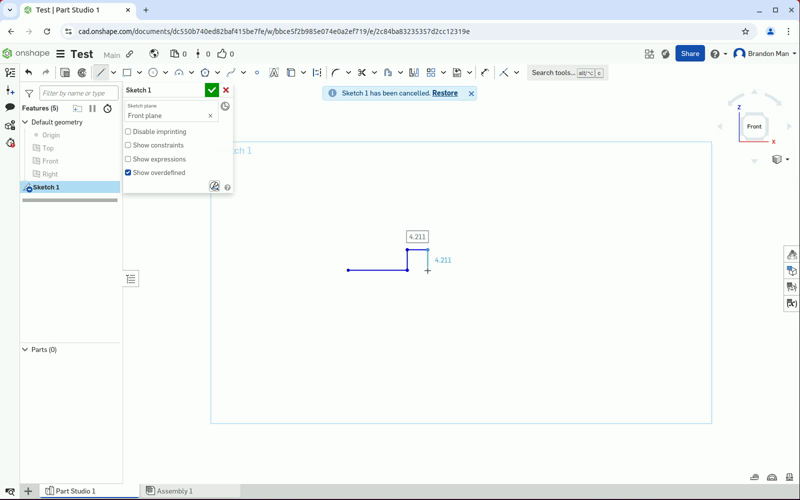
click(427, 270)
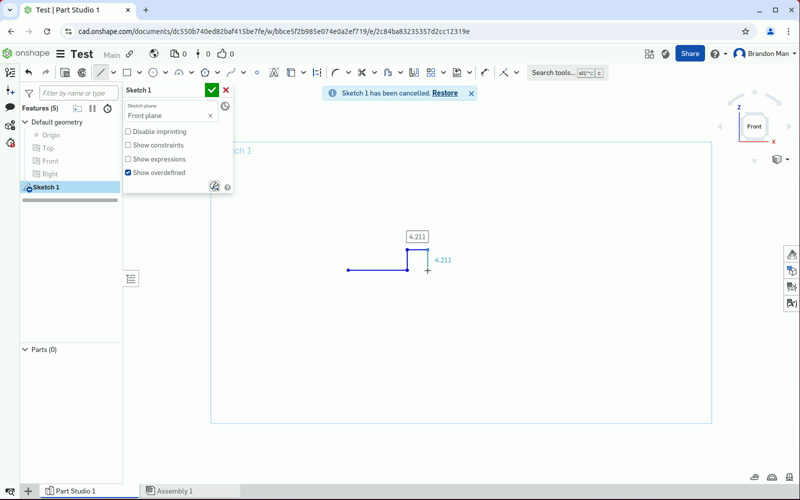
key_up(shift)
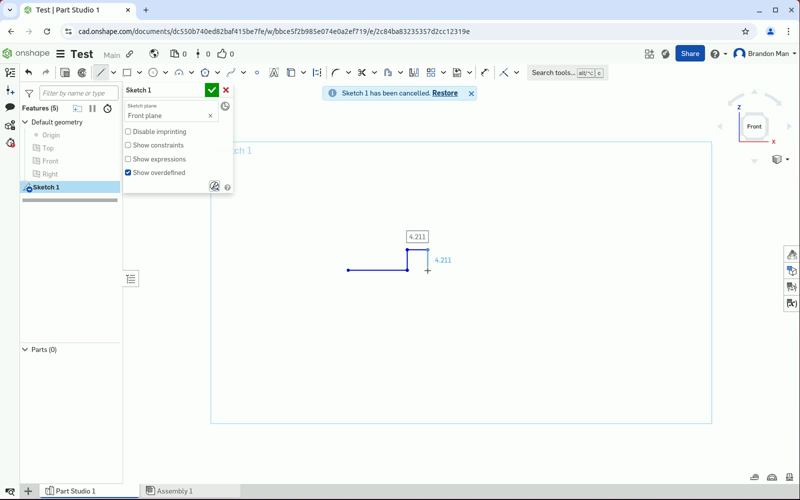
key_down(shift)
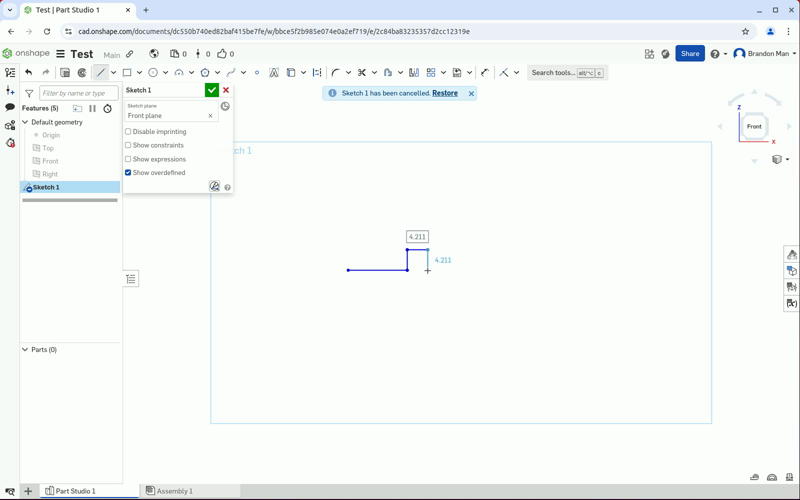
mouse_move(457, 270)
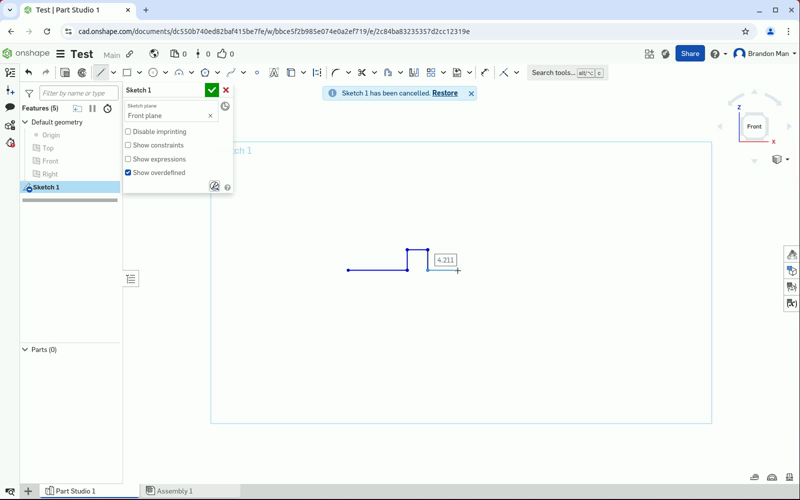
mouse_move(485, 270)
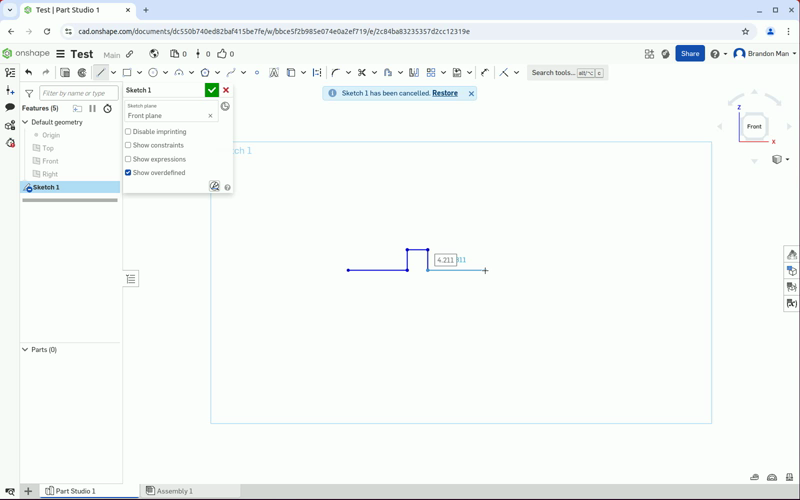
click(485, 270)
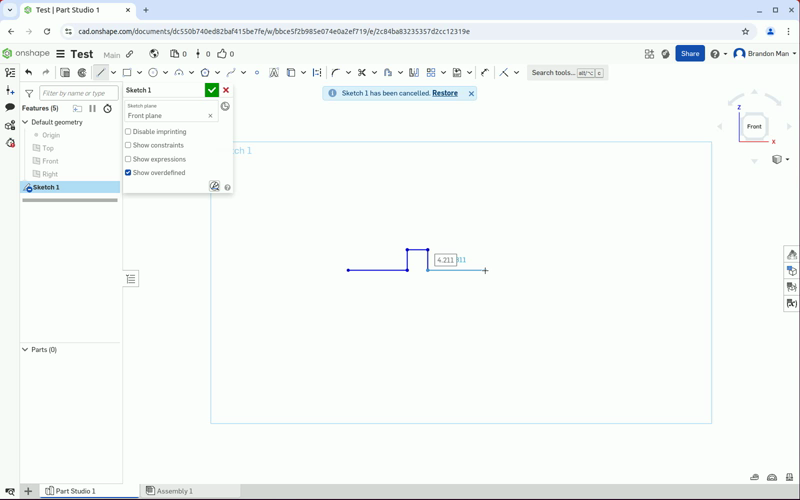
key_up(shift)
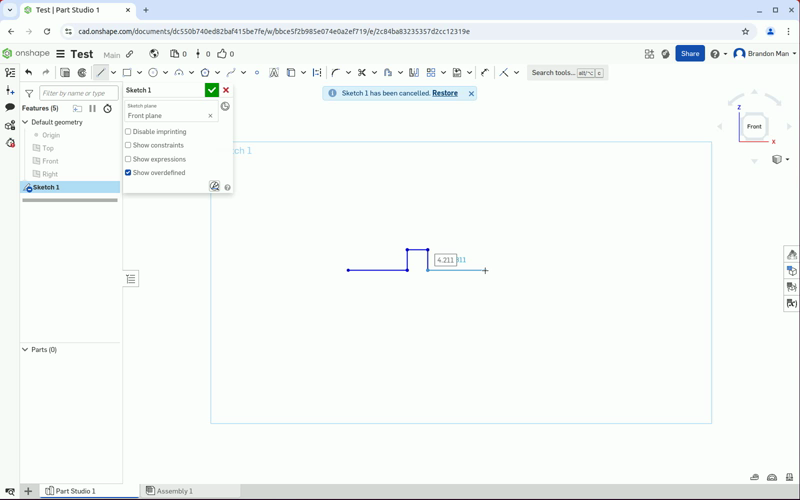
key_down(shift)
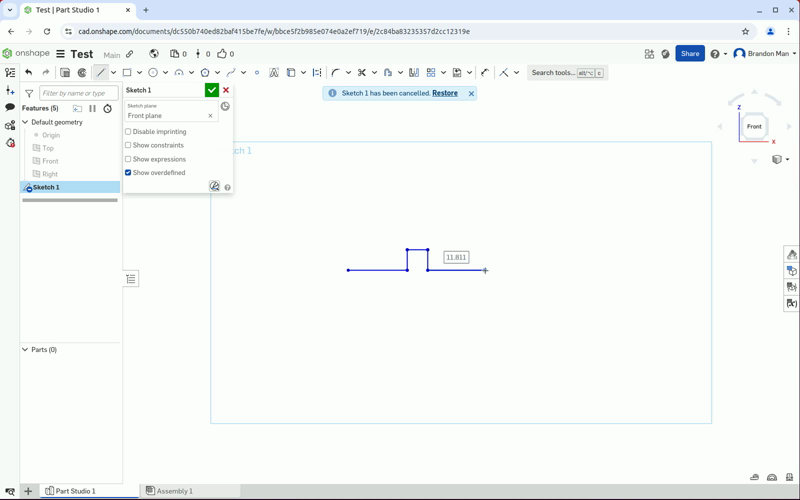
mouse_move(515, 270)
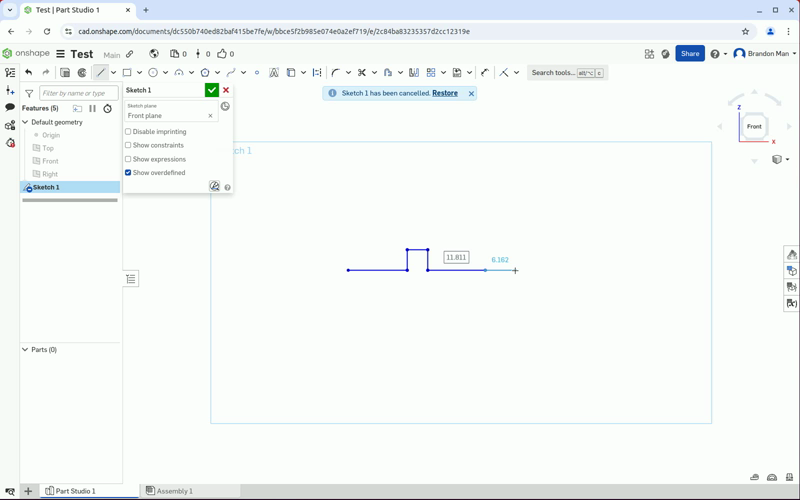
mouse_move(485, 234)
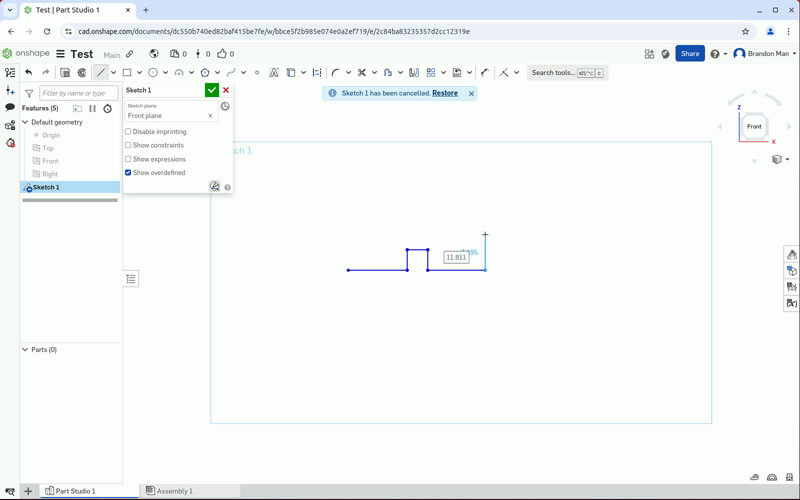
click(485, 234)
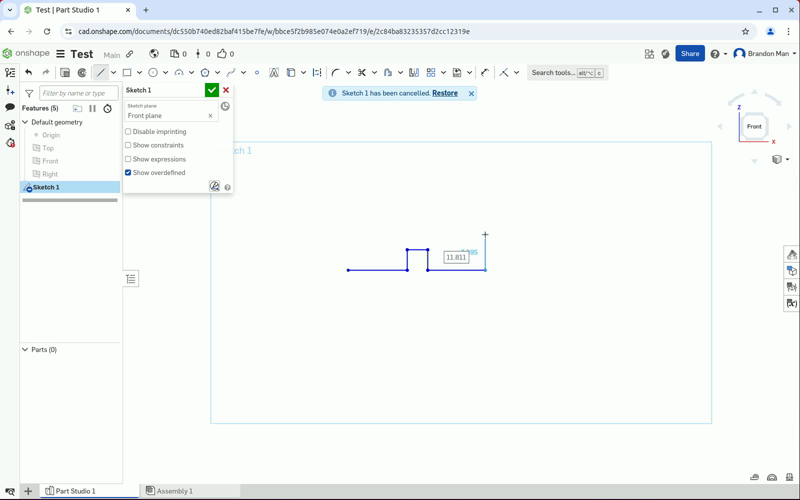
key_up(shift)
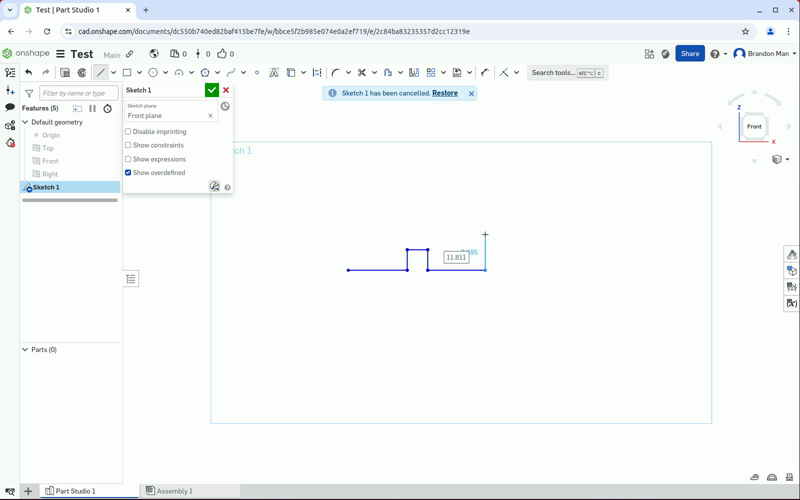
key_down(shift)
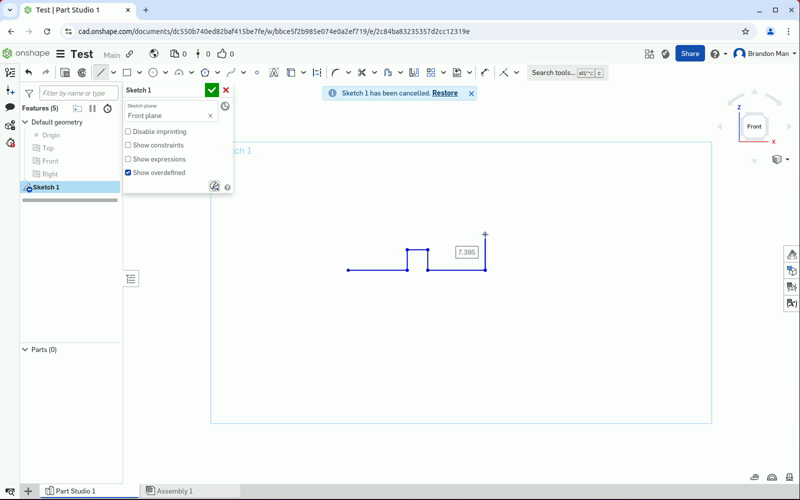
mouse_move(348, 234)
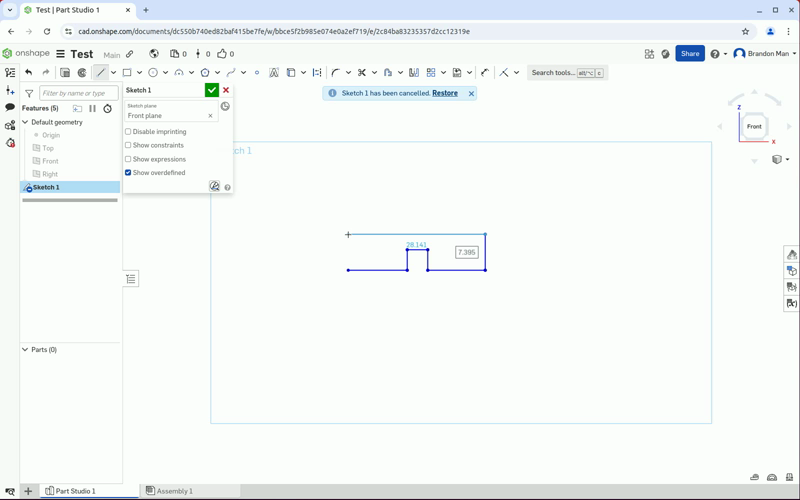
click(348, 234)
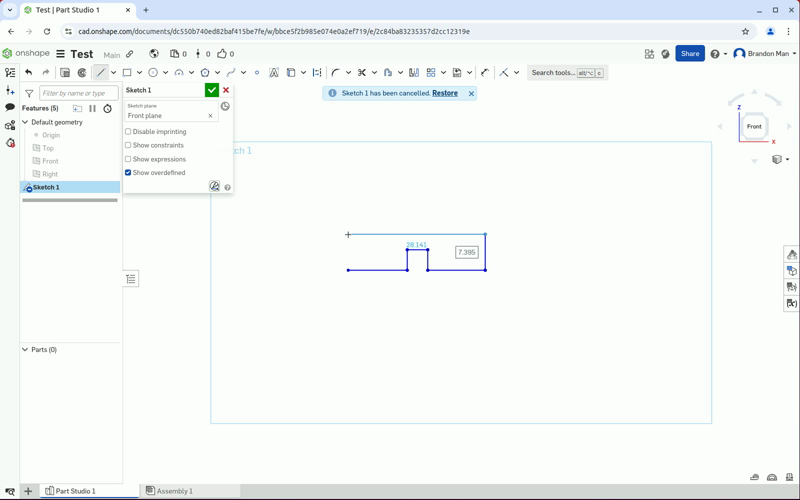
key_up(shift)
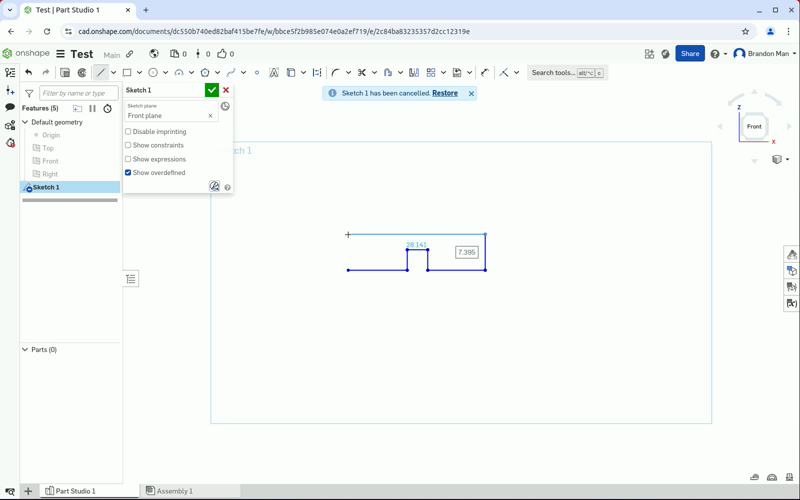
mouse_move(378, 234)
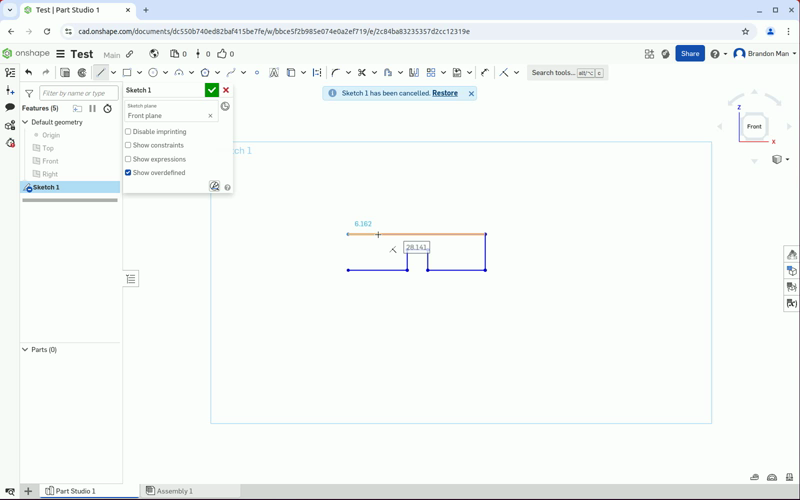
key_down(shift)
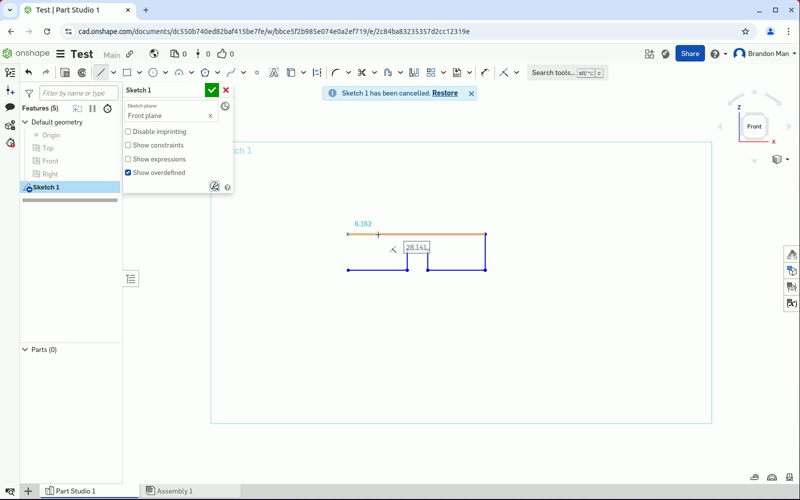
mouse_move(348, 270)
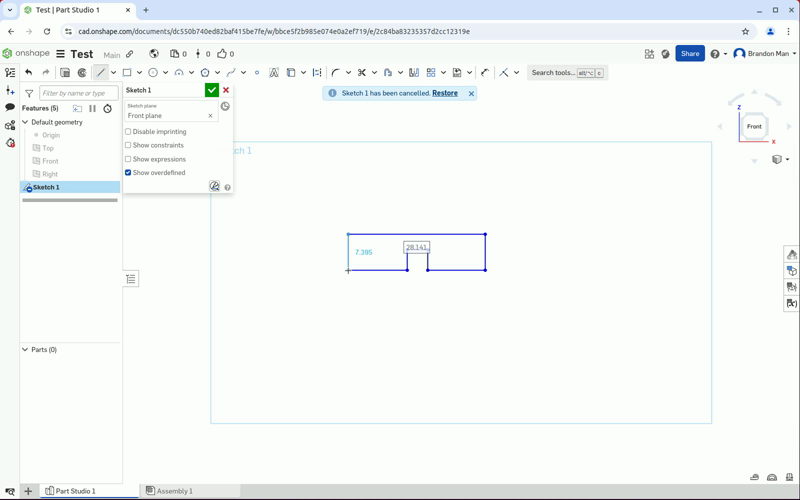
key_up(shift)
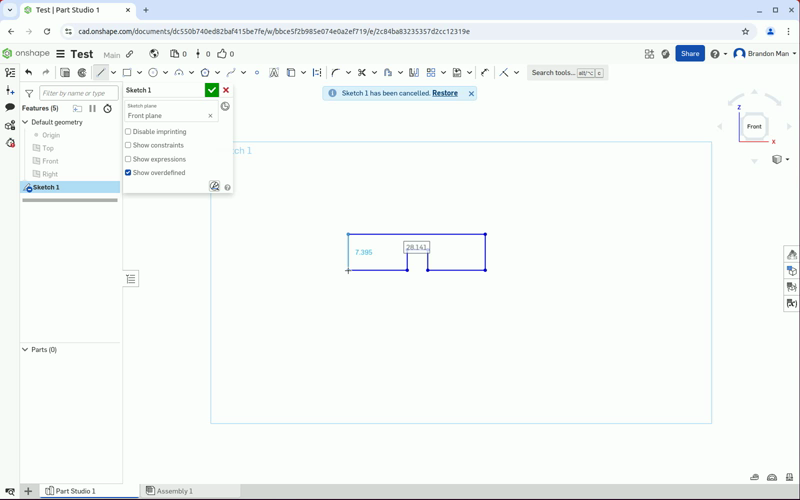
click(348, 270)
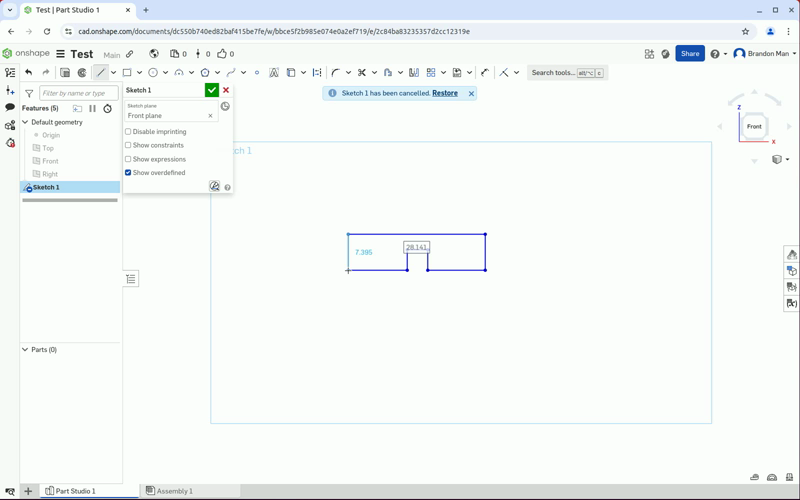
key(esc)
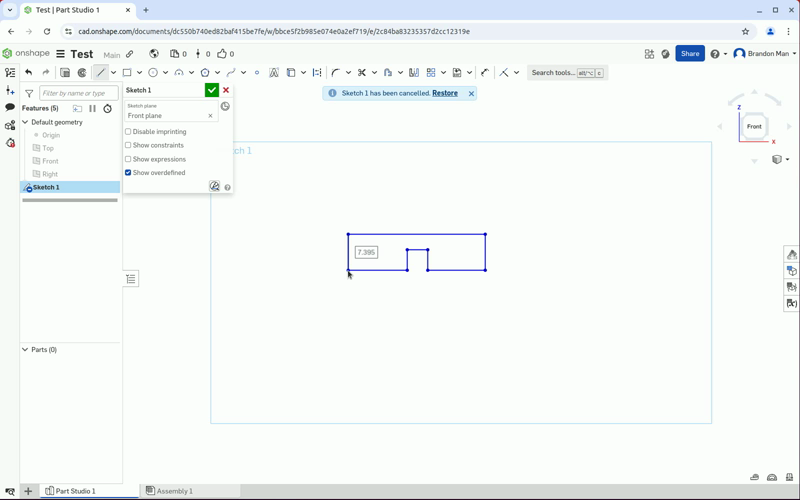
mouse_move(409, 241)
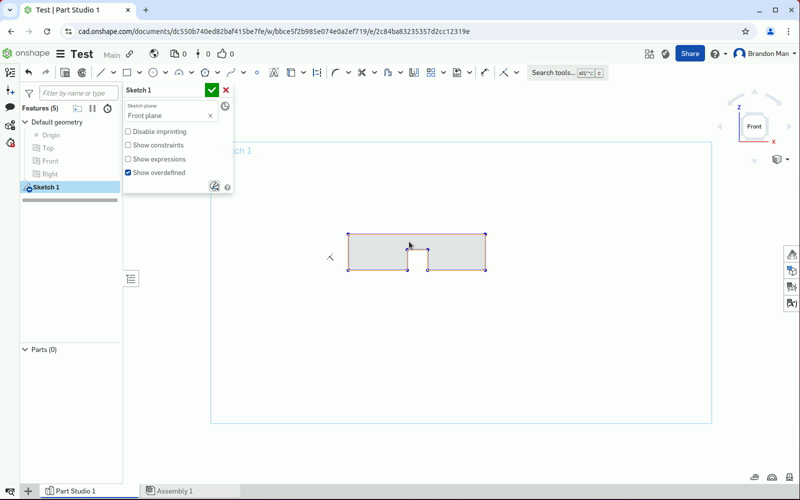
click(409, 241)
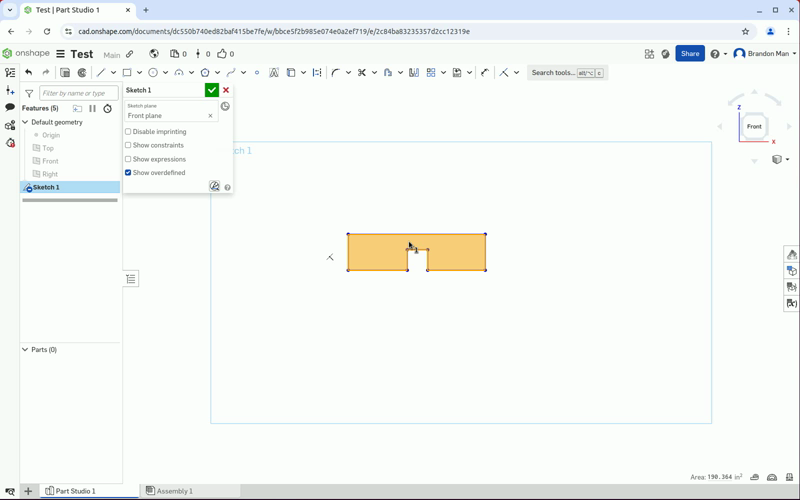
mouse_move(73, 352)
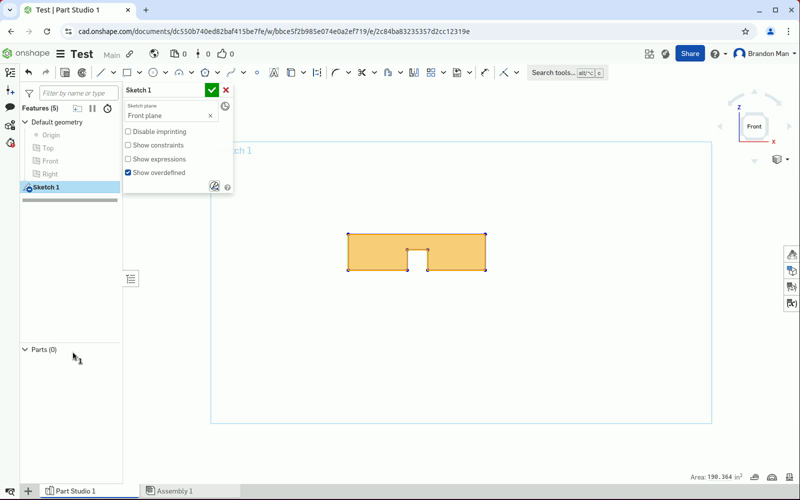
key(shift+y)
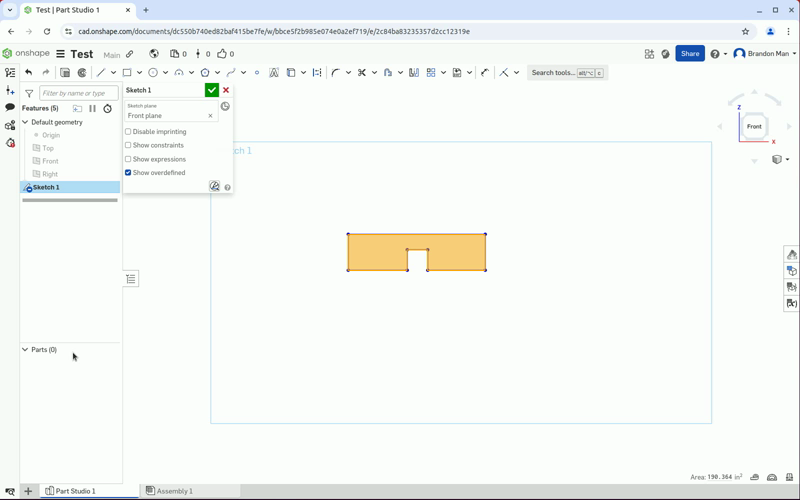
key(shift+e)
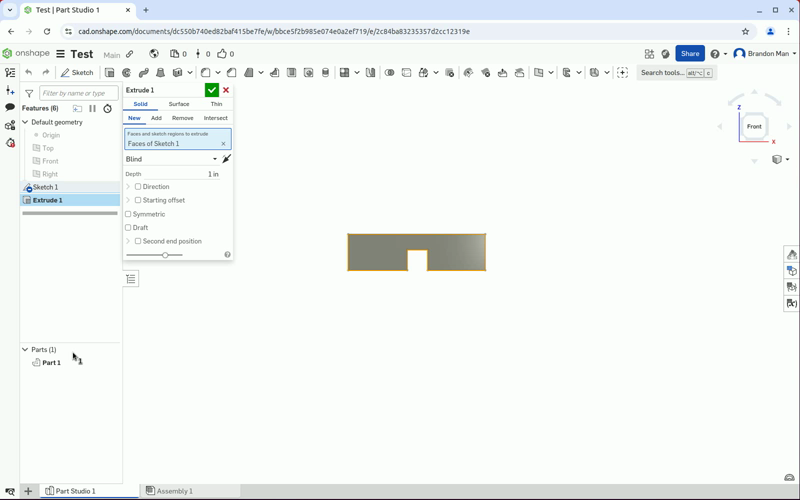
mouse_move(143, 106)
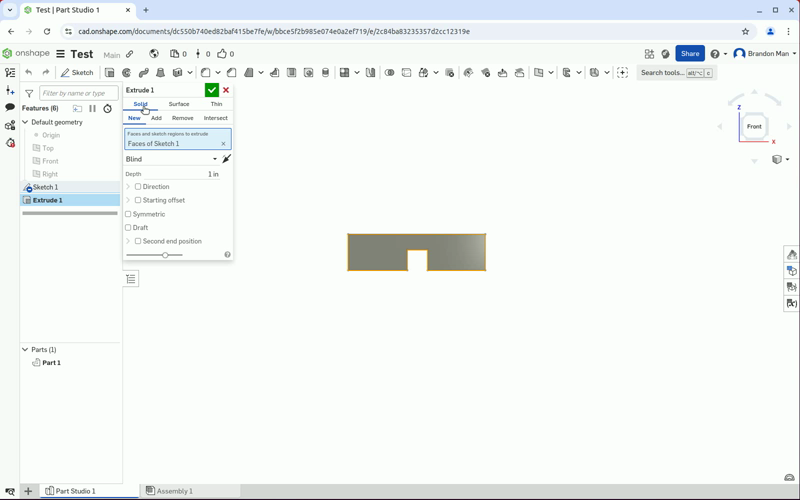
click(143, 106)
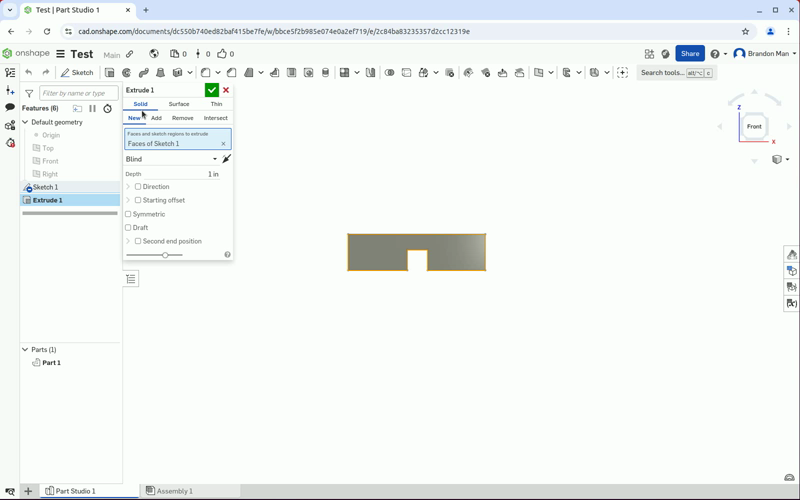
mouse_move(137, 120)
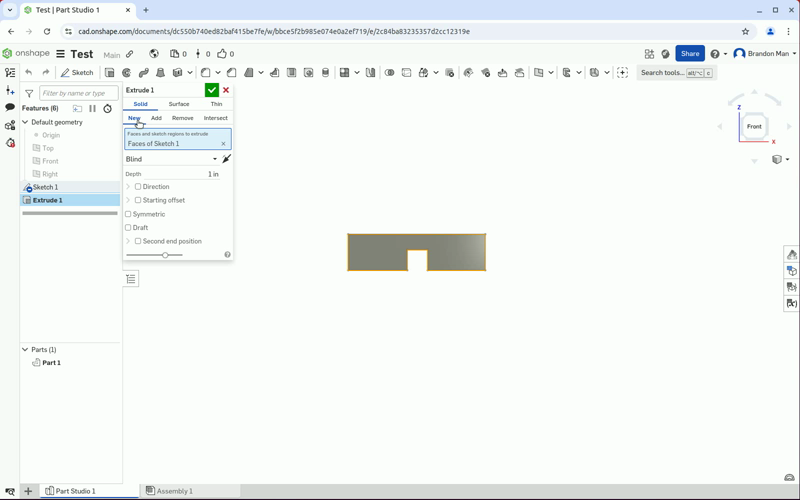
click(137, 120)
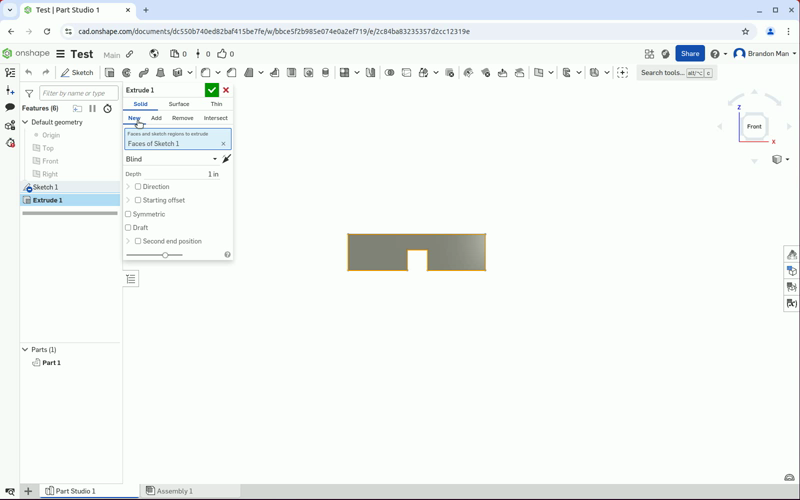
key(tab, 4)
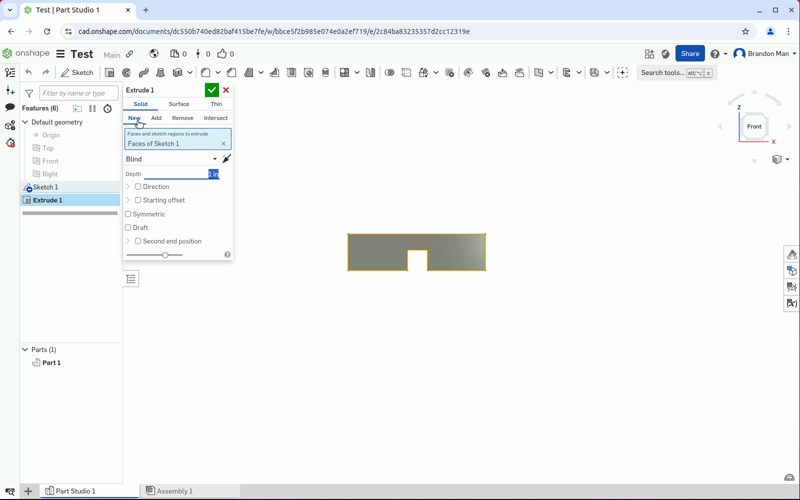
text(9.869)
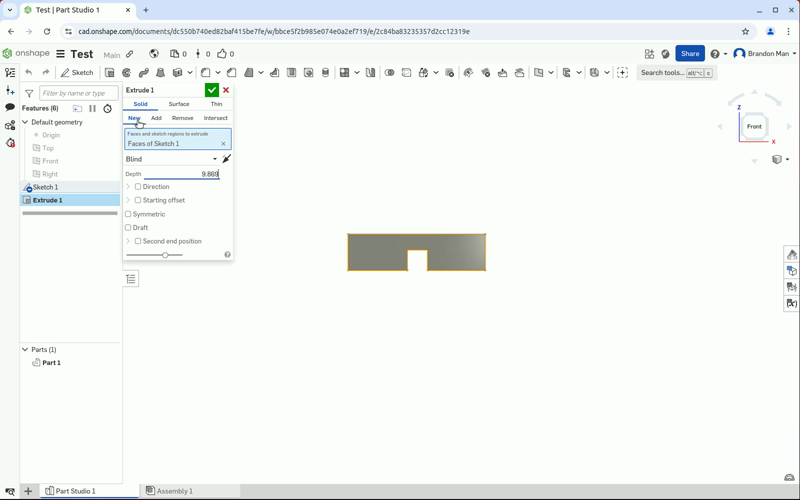
key(enter)
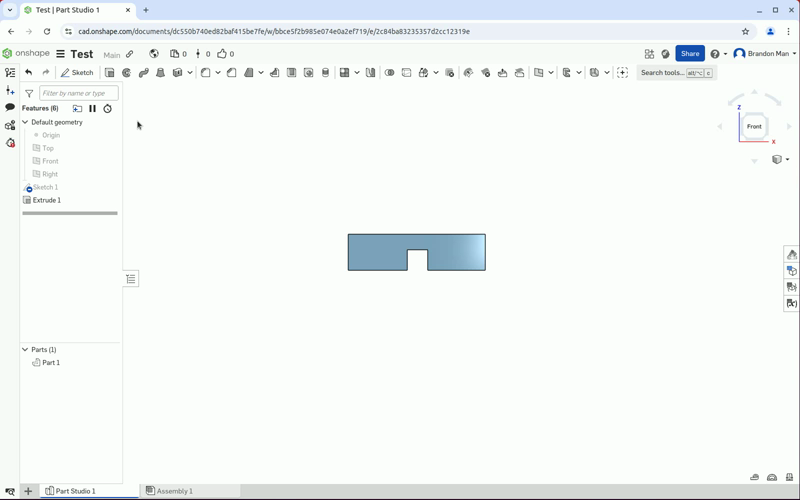
key(shift+h)
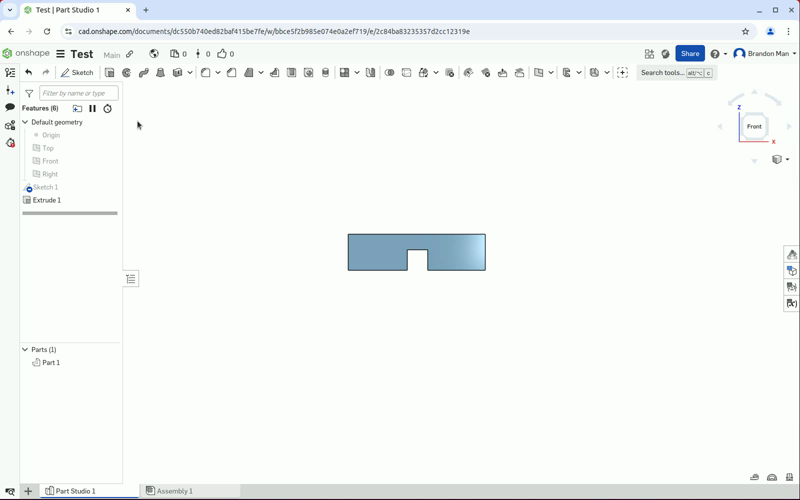
key(shift+h)
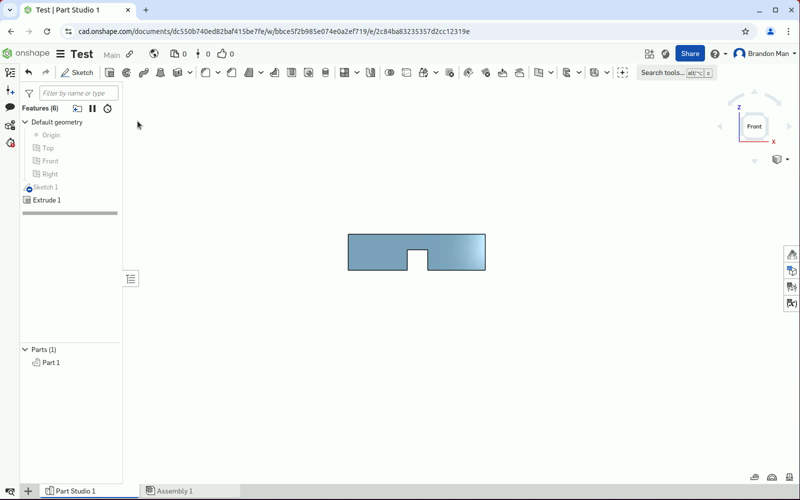
mouse_move(73, 189)
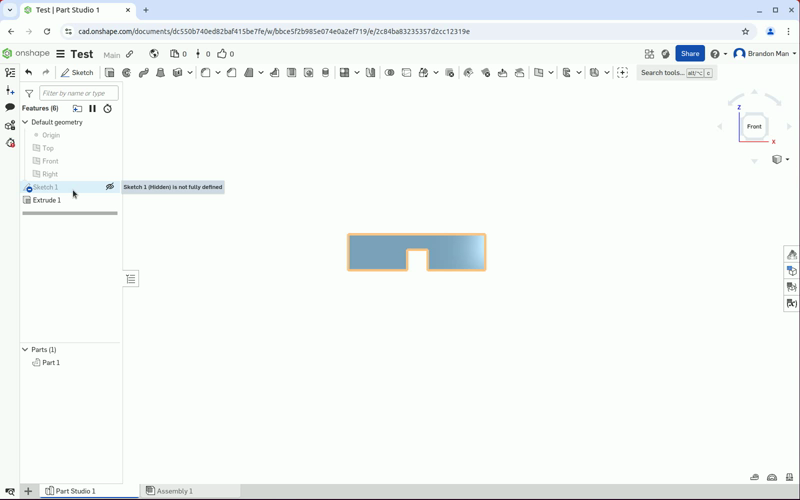
click(73, 189)
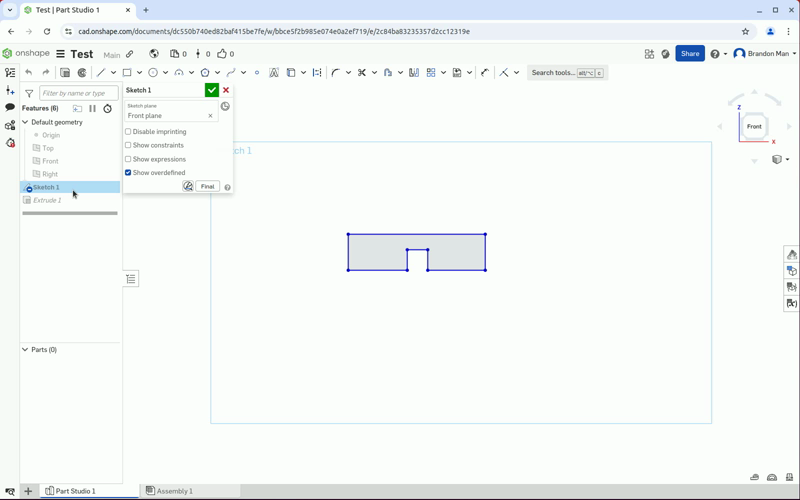
mouse_move(229, 92)
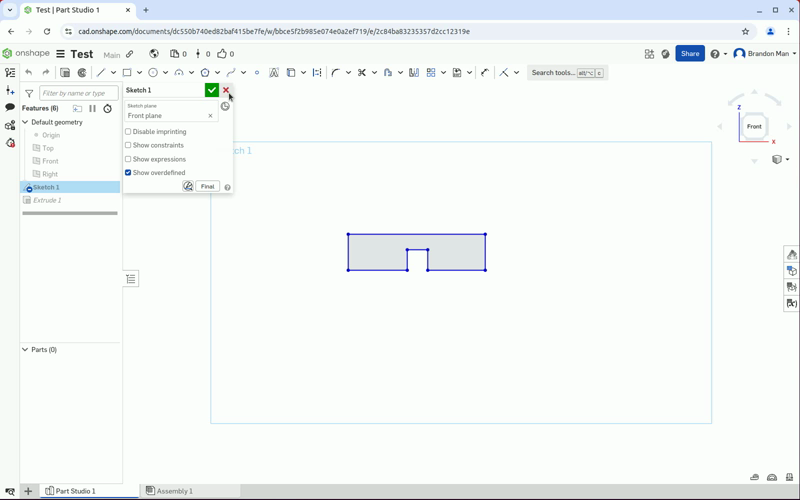
click(229, 92)
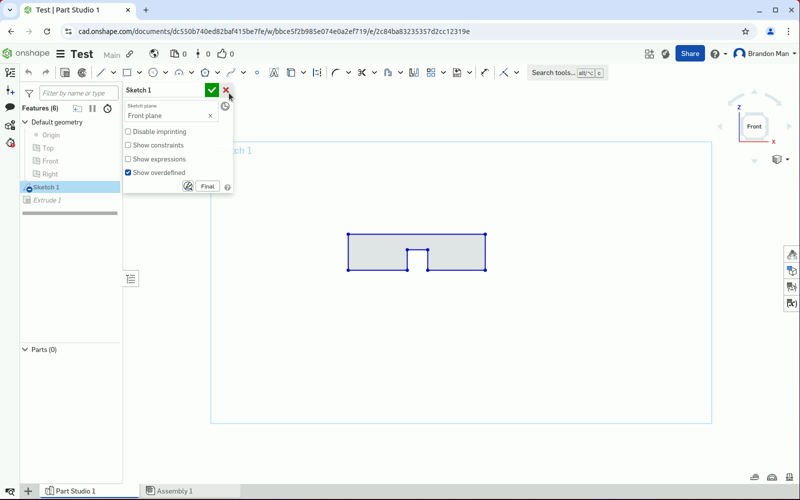
key(shift+s)
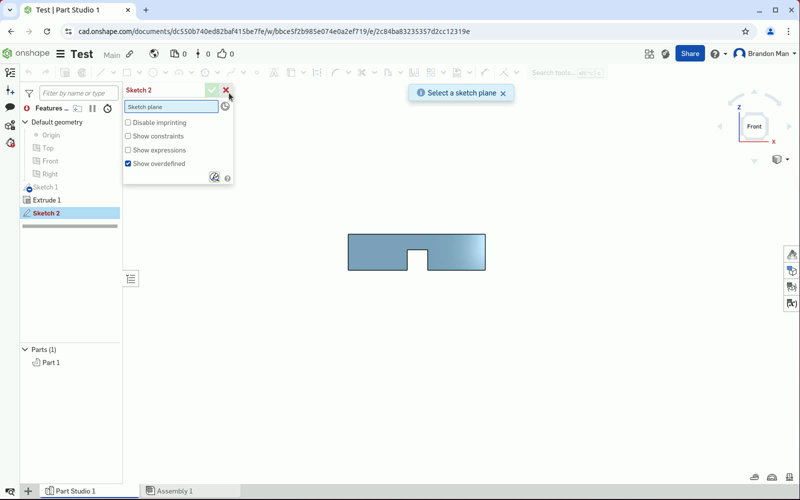
mouse_move(73, 163)
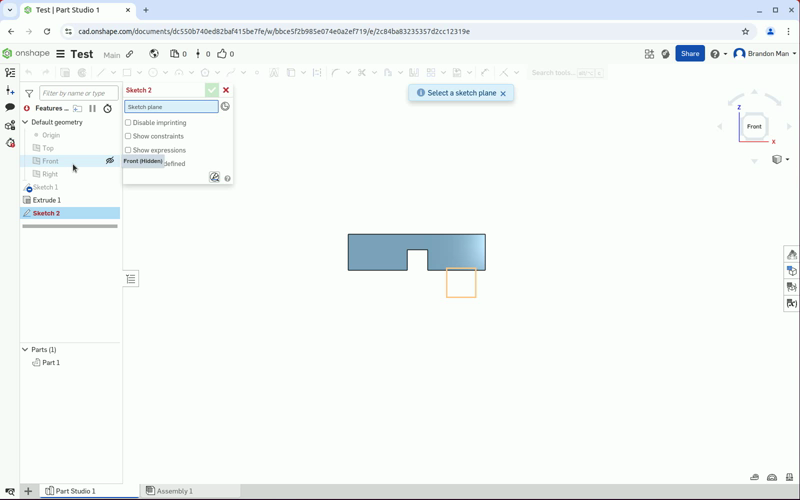
click(73, 163)
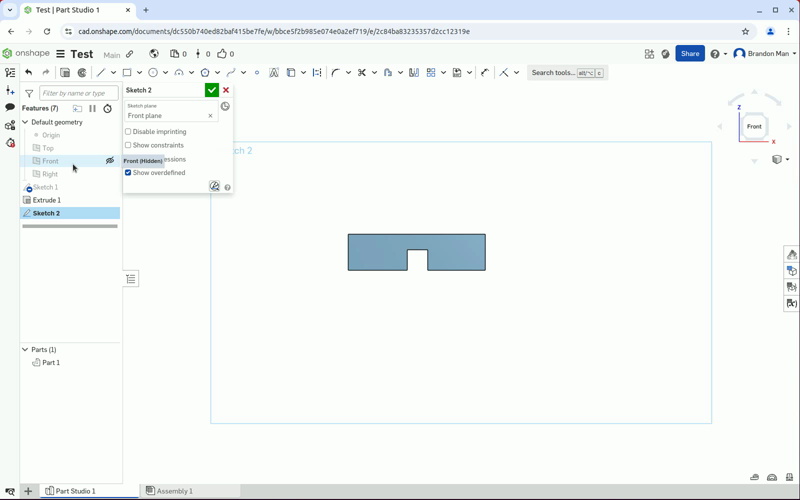
mouse_move(73, 352)
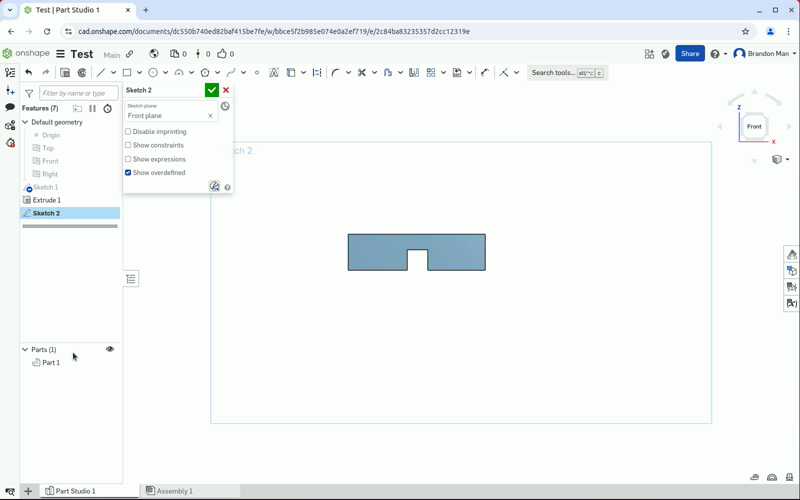
key(y)
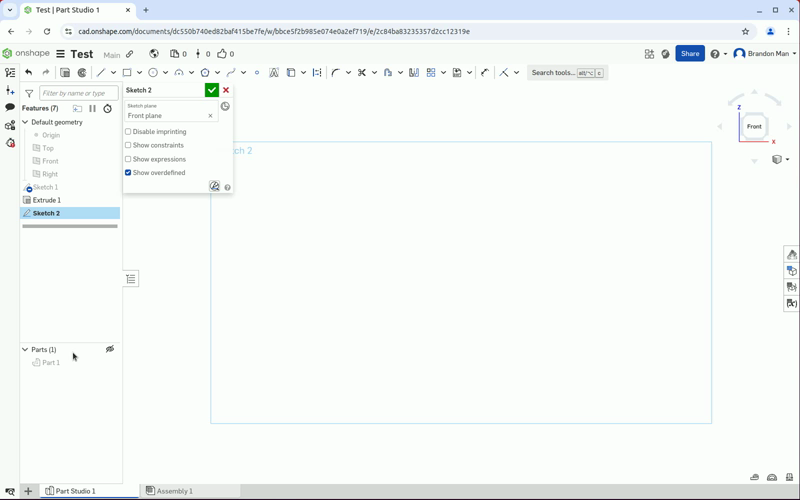
key(l)
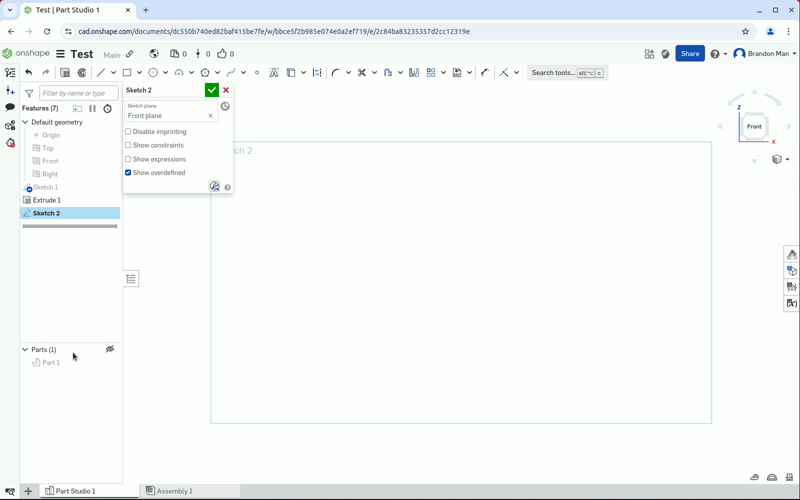
key_down(shift)
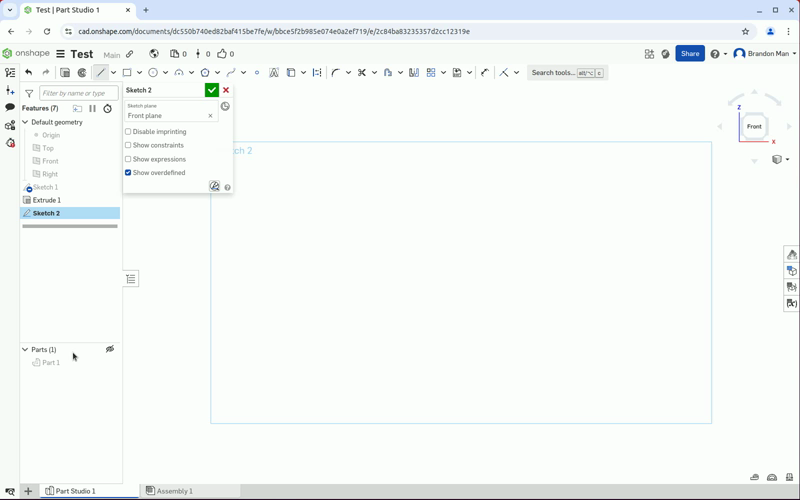
mouse_move(484, 266)
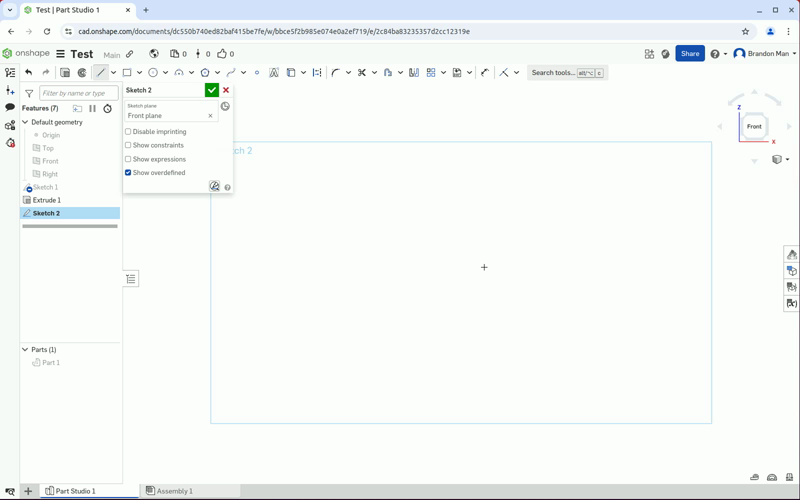
click(484, 266)
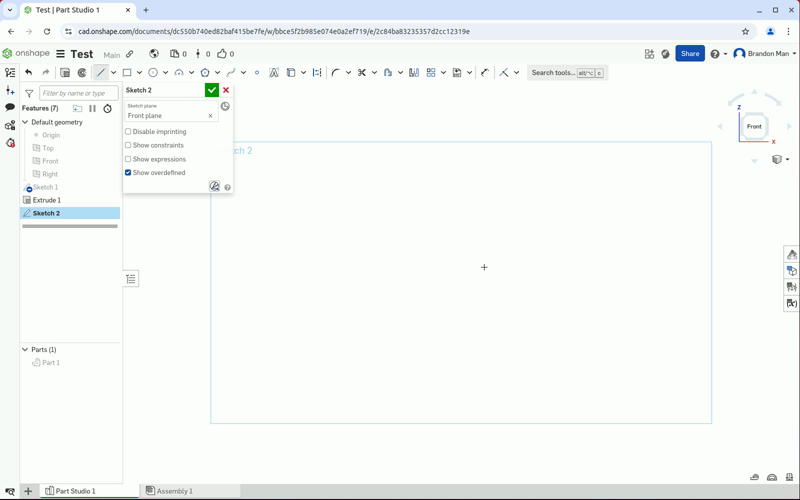
key_up(shift)
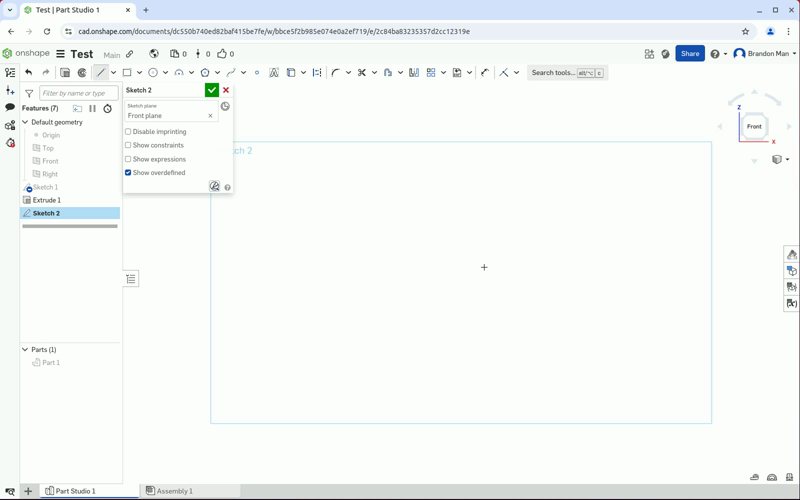
key_down(shift)
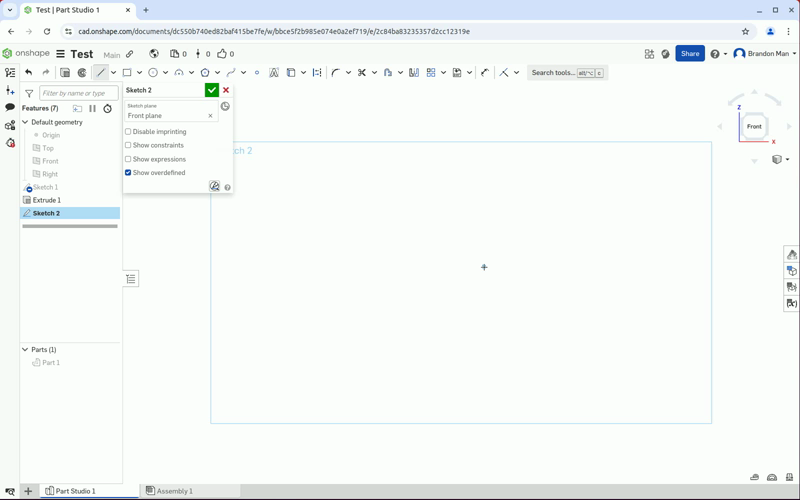
mouse_move(557, 266)
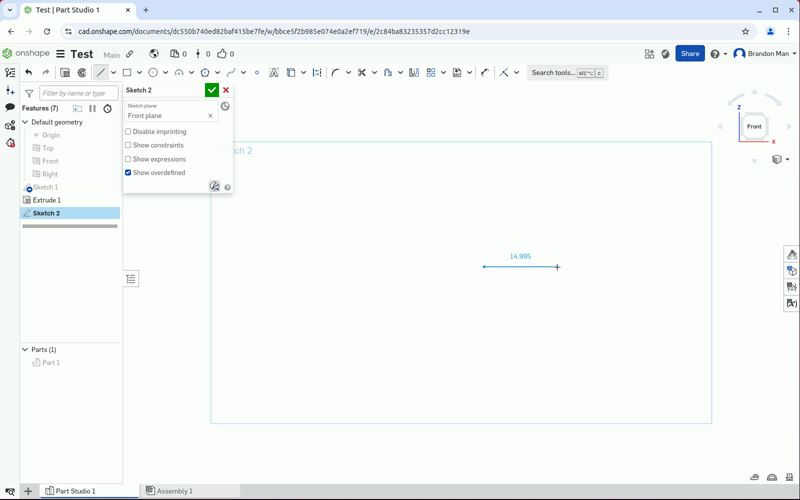
click(557, 266)
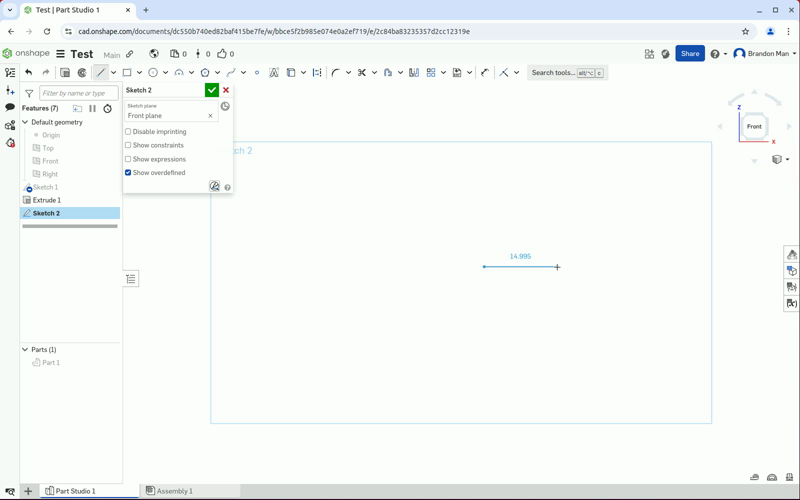
key_up(shift)
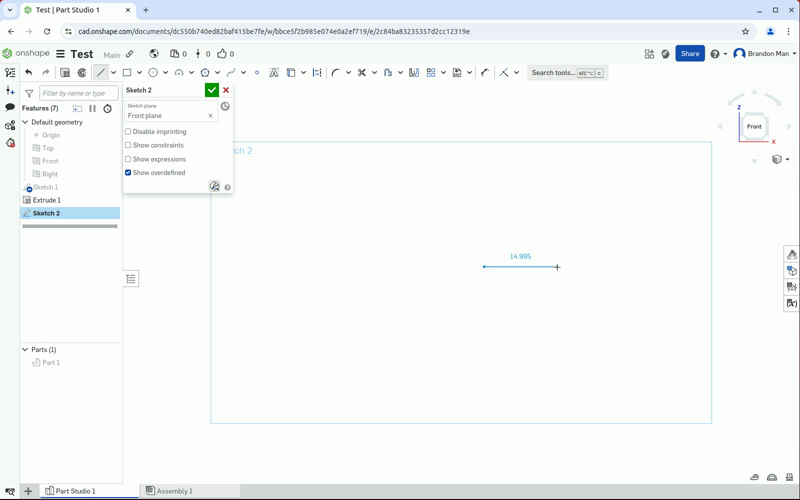
key_down(shift)
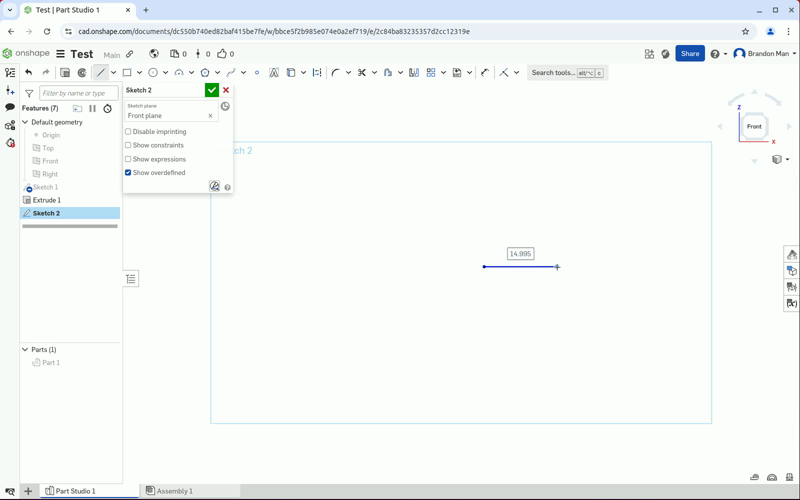
mouse_move(587, 266)
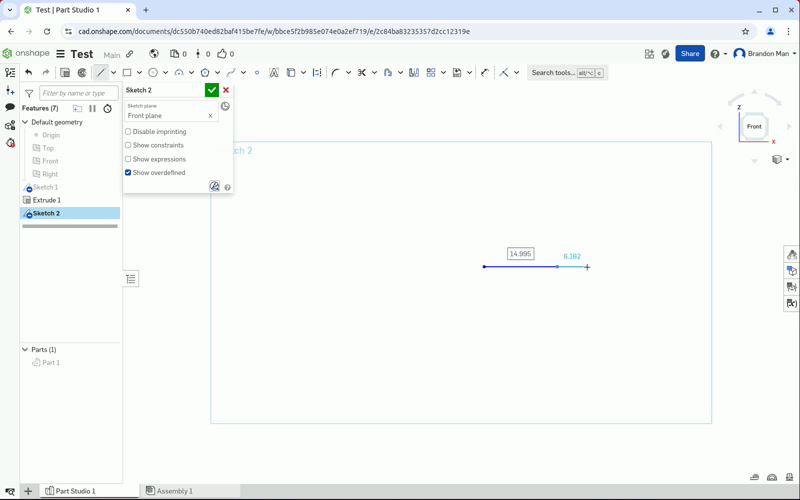
mouse_move(557, 241)
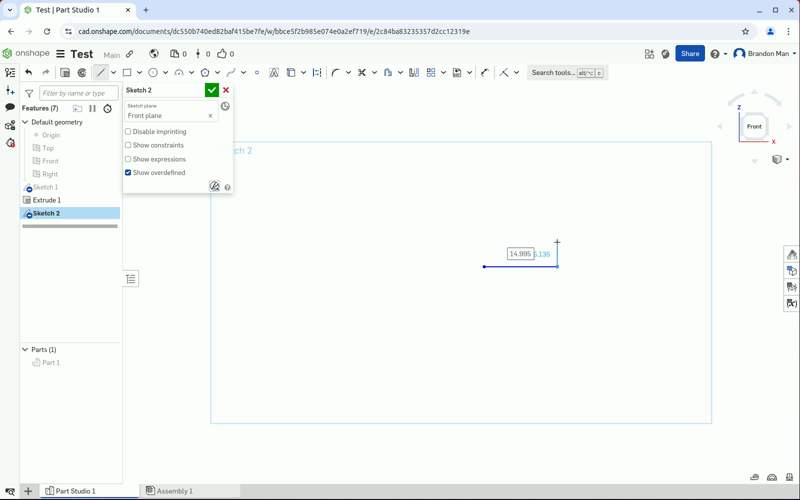
click(557, 241)
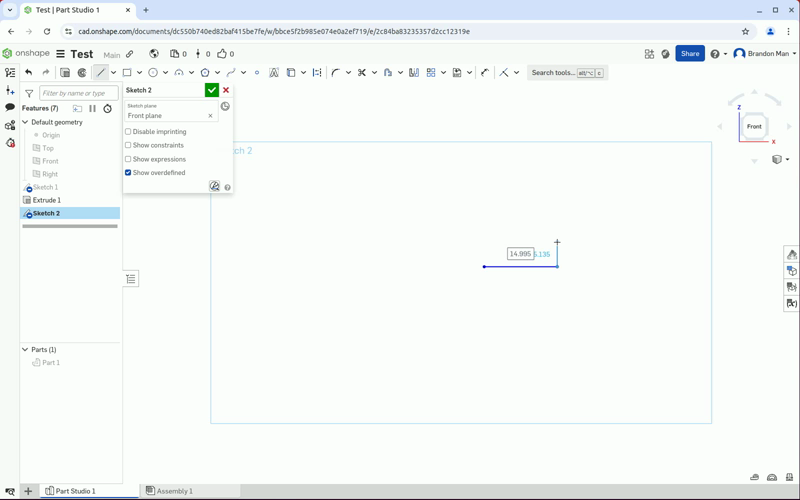
key_up(shift)
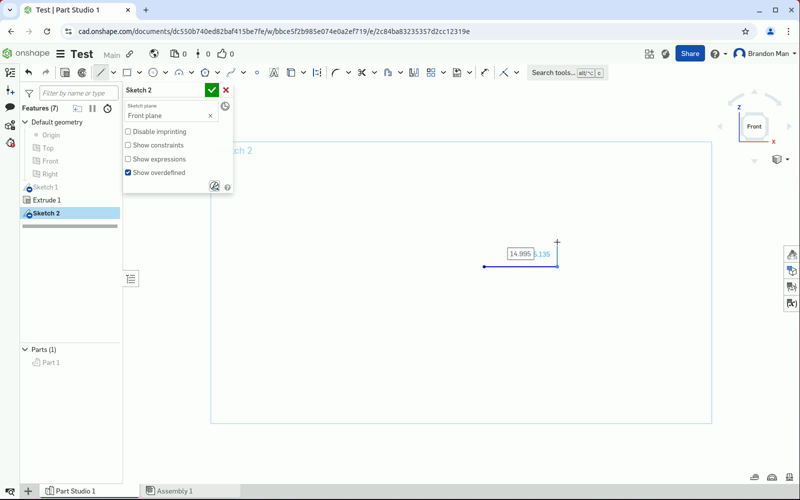
key_down(shift)
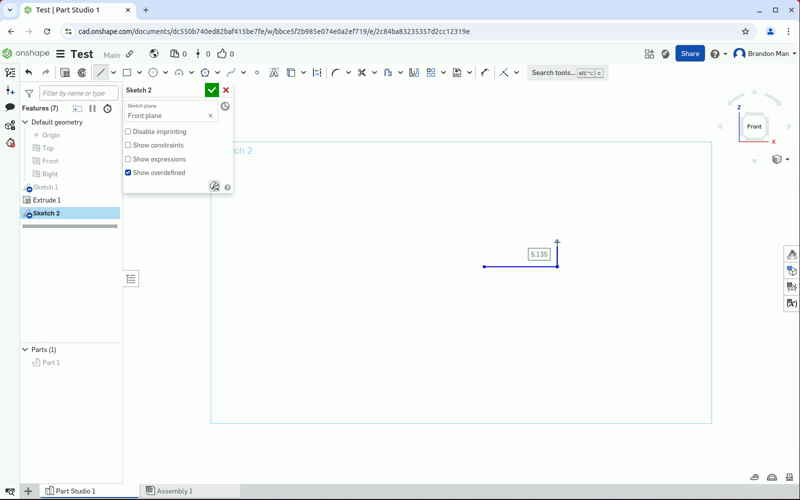
mouse_move(485, 241)
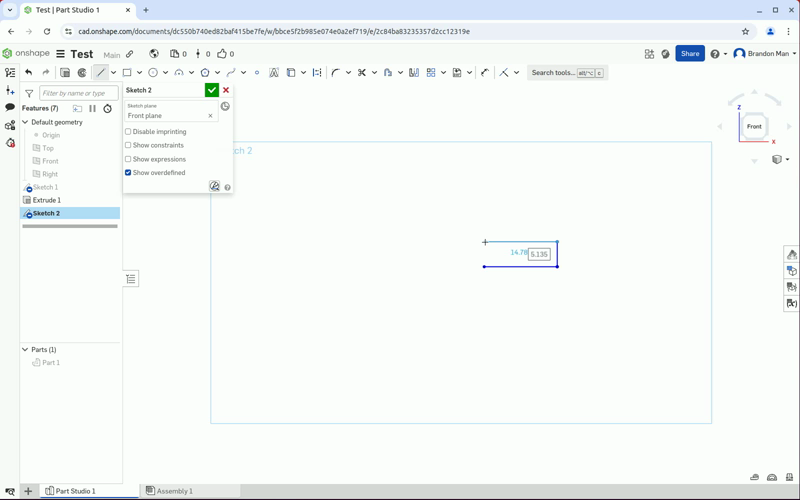
click(485, 241)
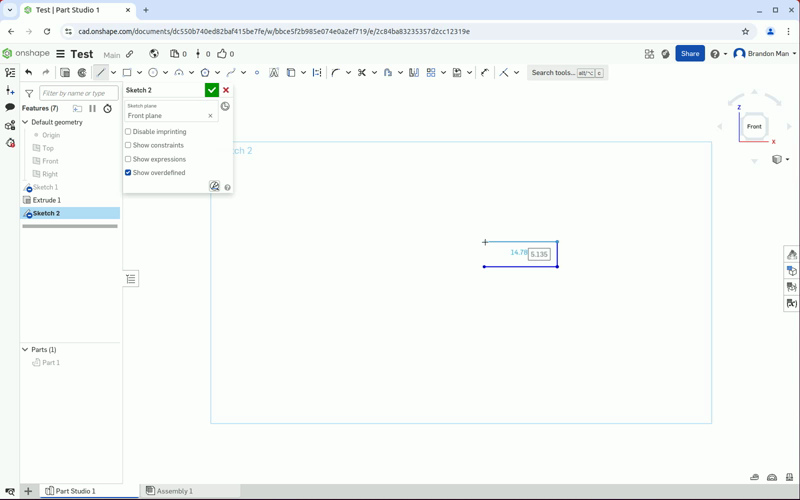
key_up(shift)
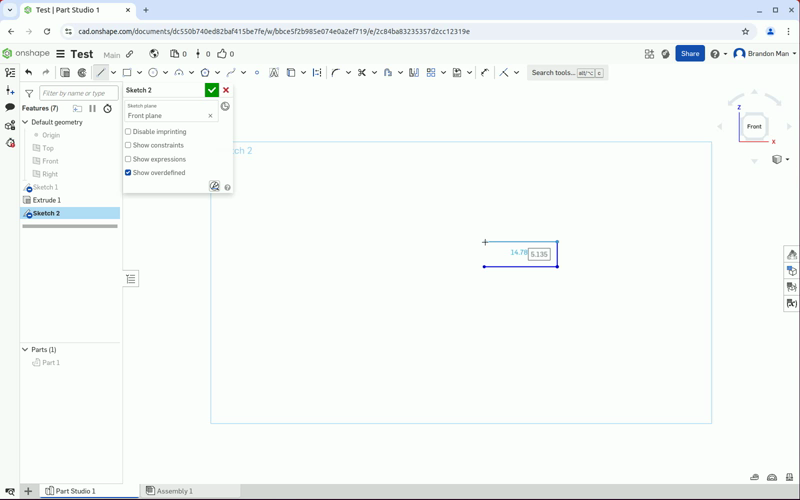
mouse_move(515, 241)
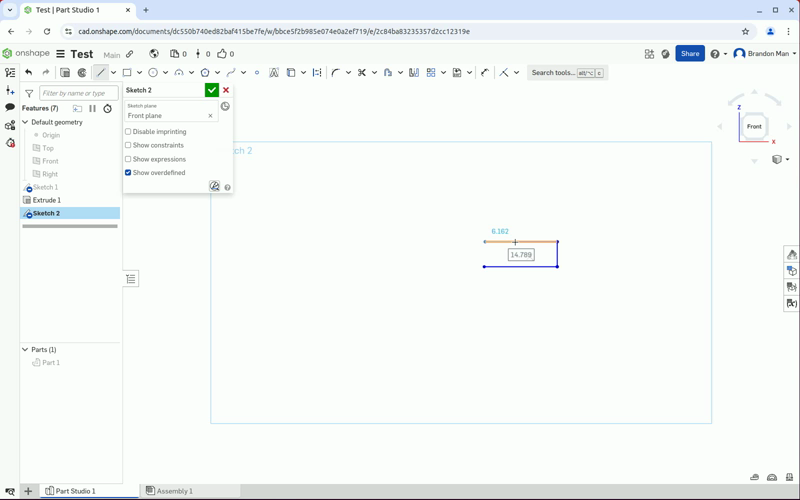
key_down(shift)
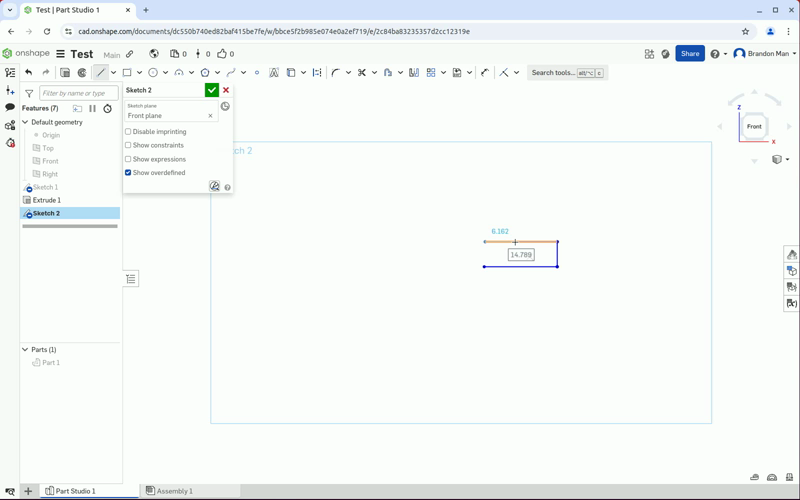
mouse_move(484, 266)
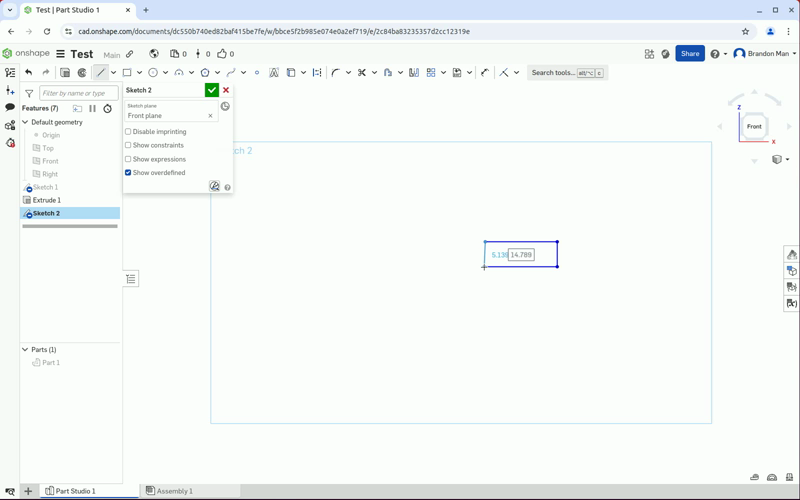
key_up(shift)
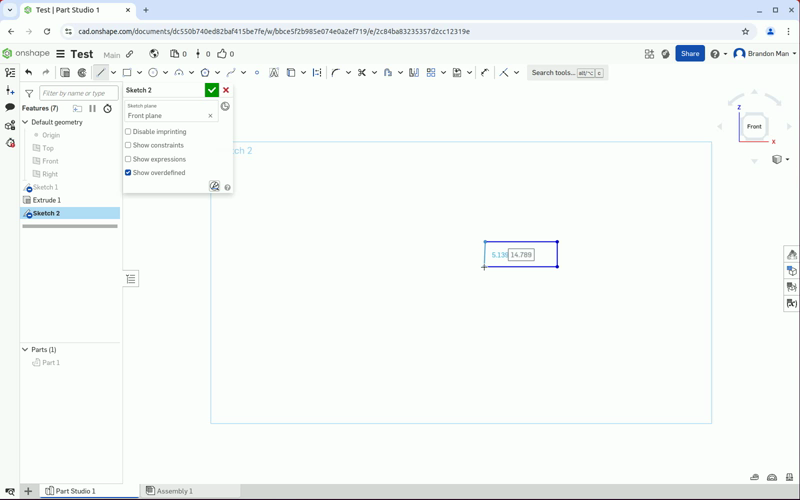
click(484, 266)
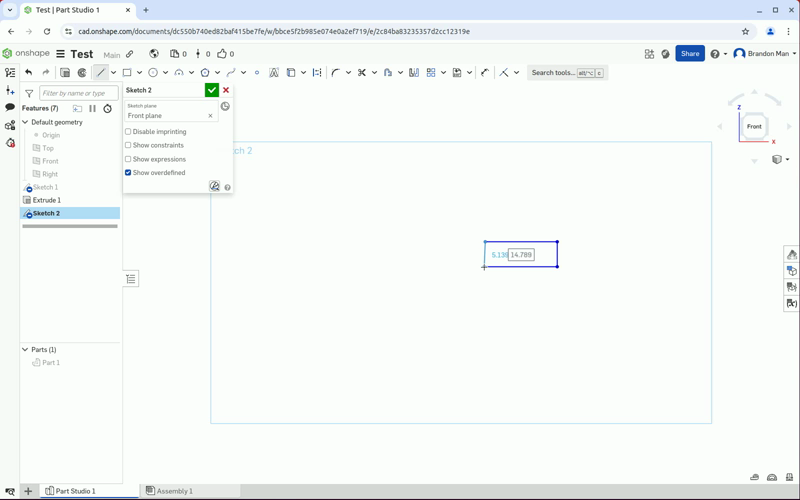
key(esc)
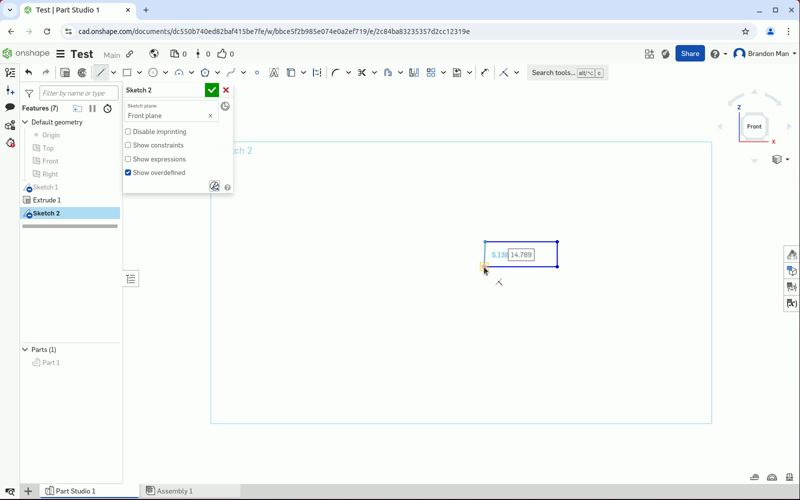
mouse_move(502, 245)
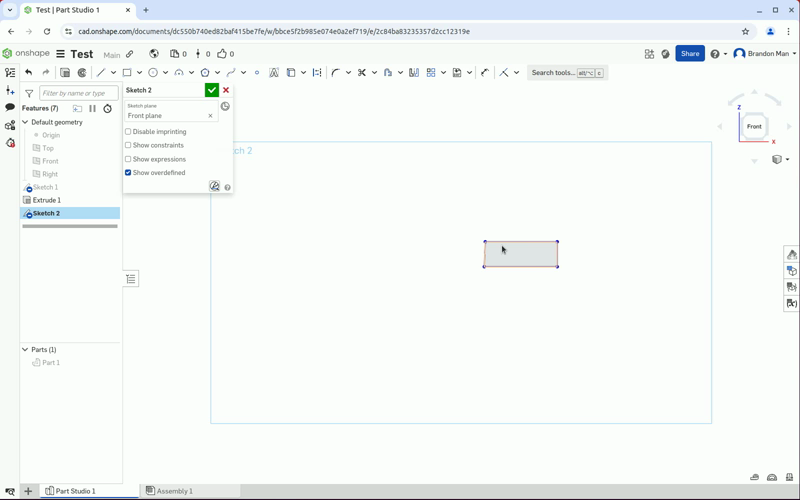
click(502, 245)
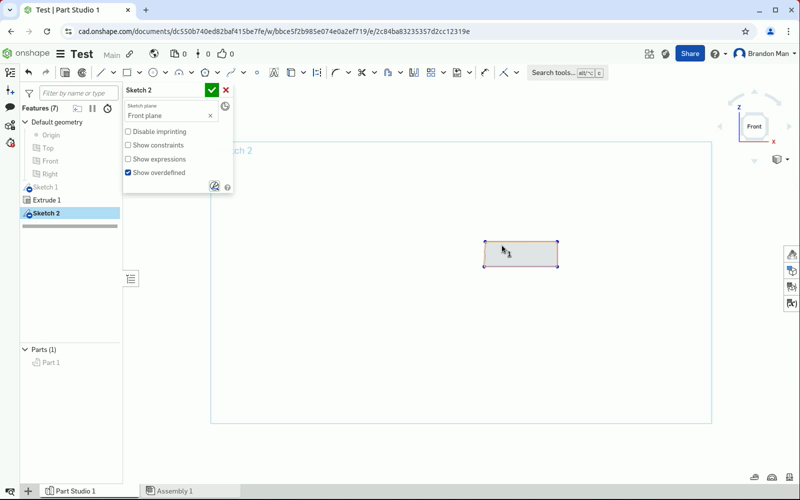
mouse_move(73, 352)
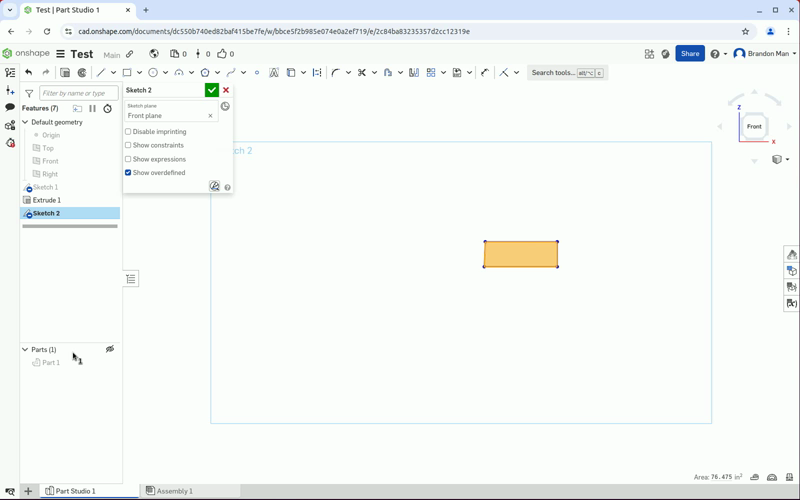
key(shift+y)
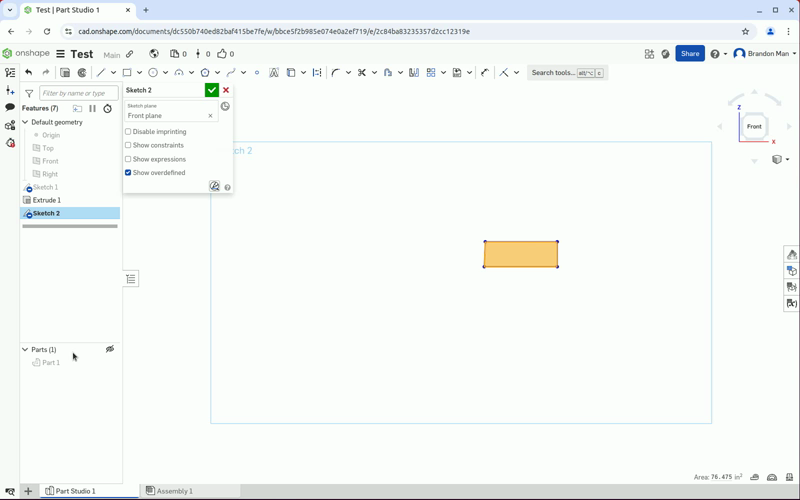
key(shift+e)
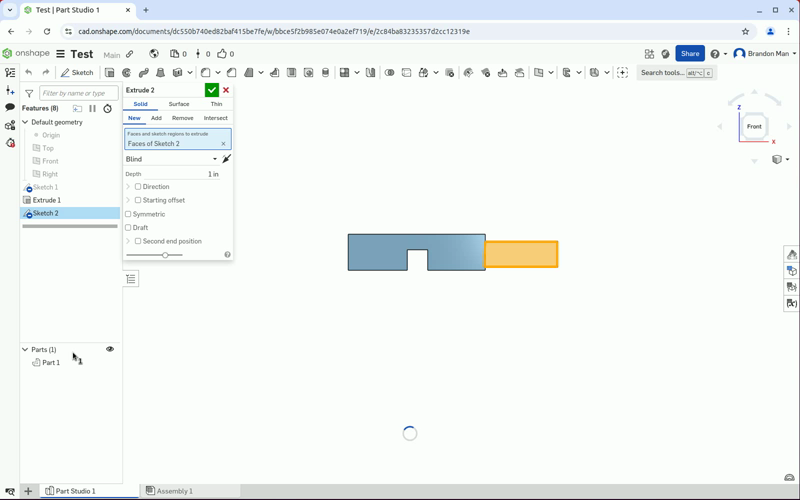
mouse_move(143, 106)
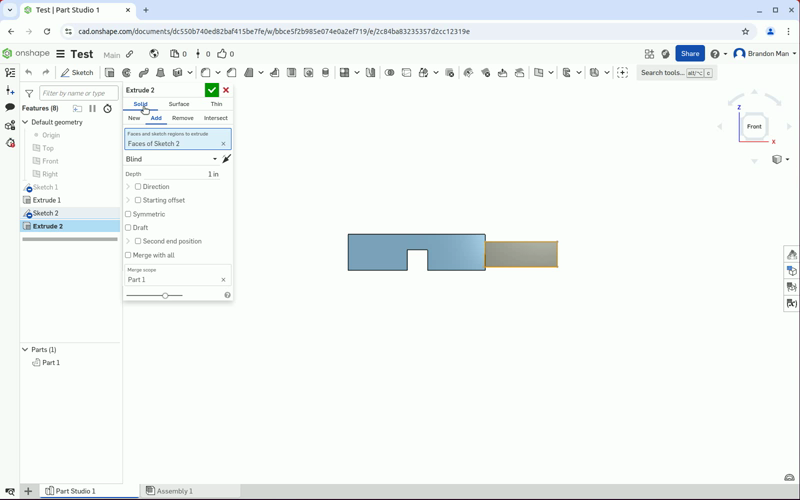
click(143, 106)
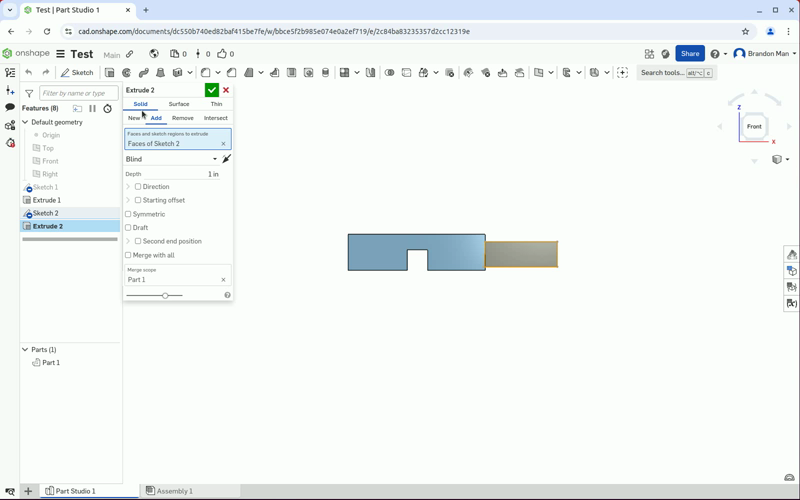
mouse_move(137, 120)
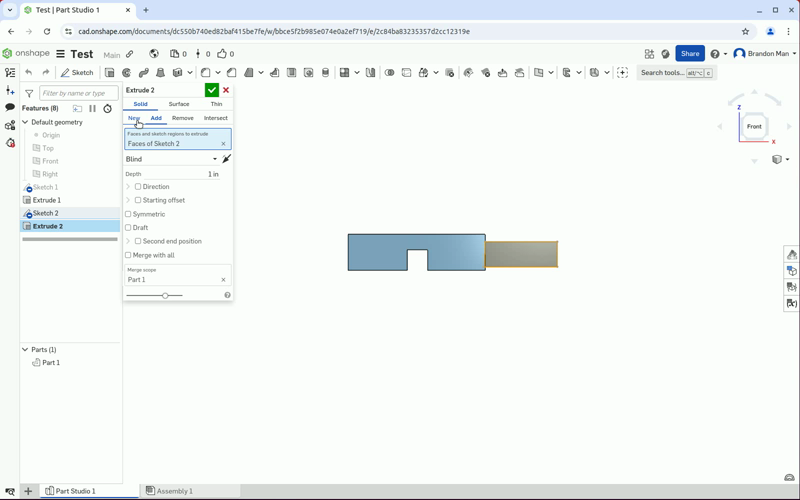
click(137, 120)
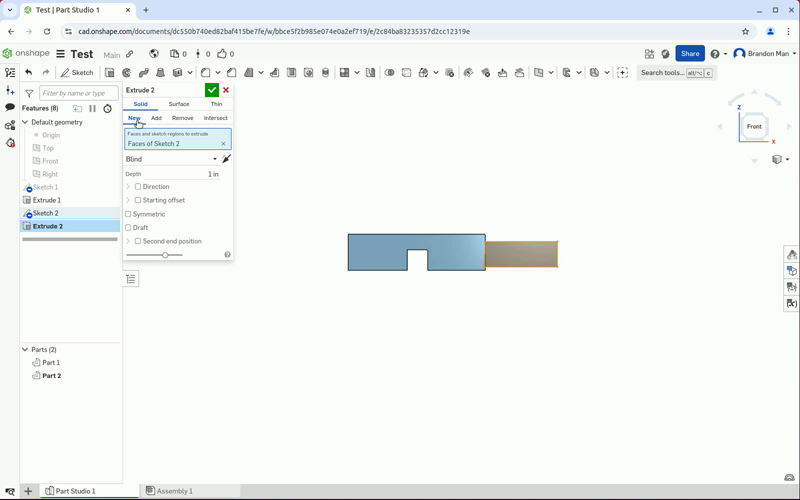
key(tab, 4)
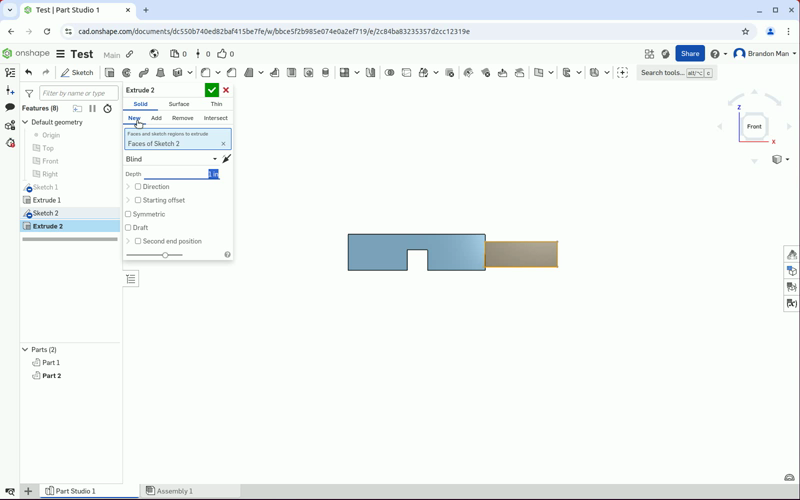
text(9.628)
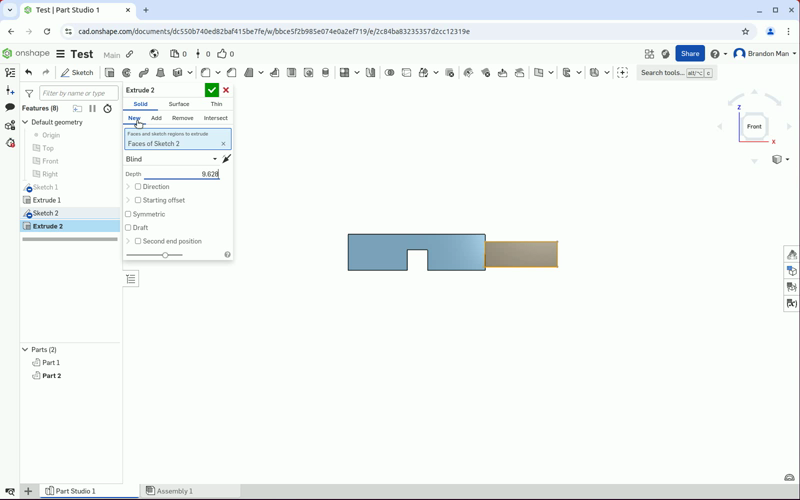
key(enter)
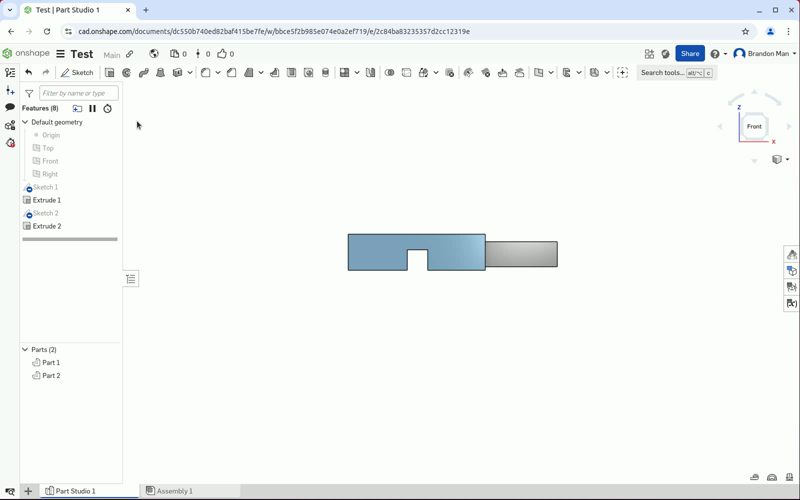
key(shift+h)
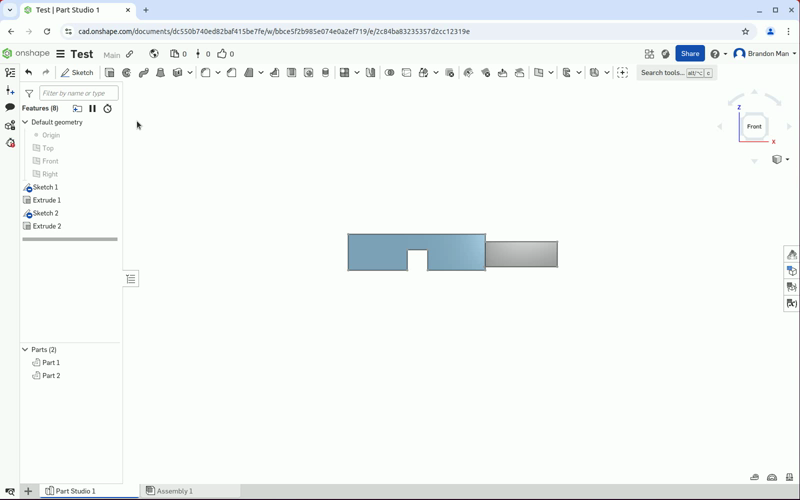
key(shift+h)
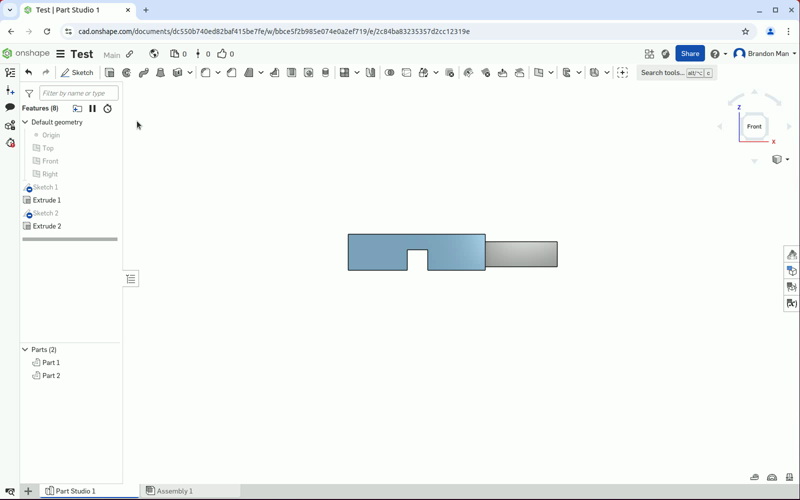
mouse_move(73, 189)
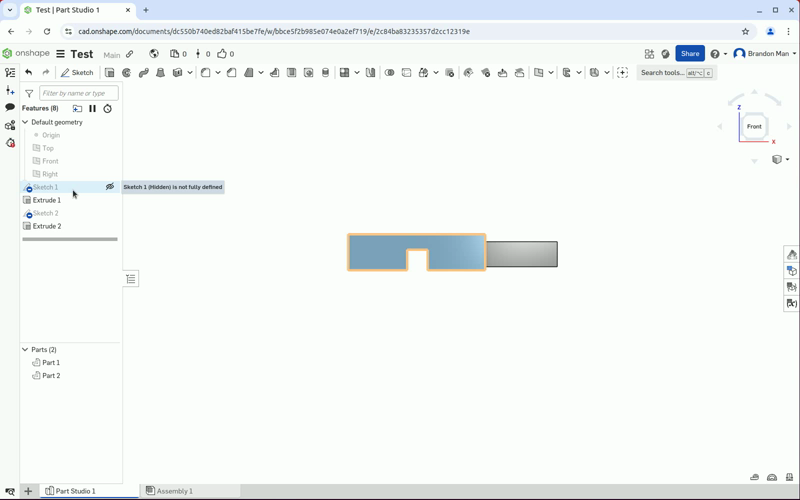
click(73, 189)
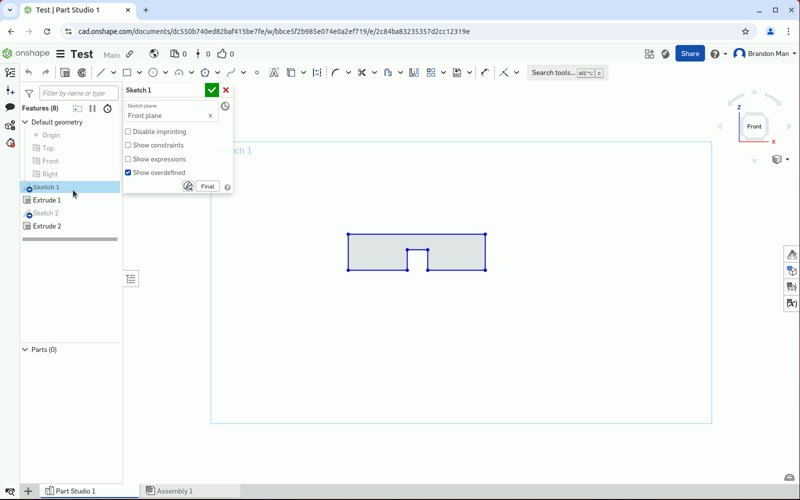
mouse_move(229, 92)
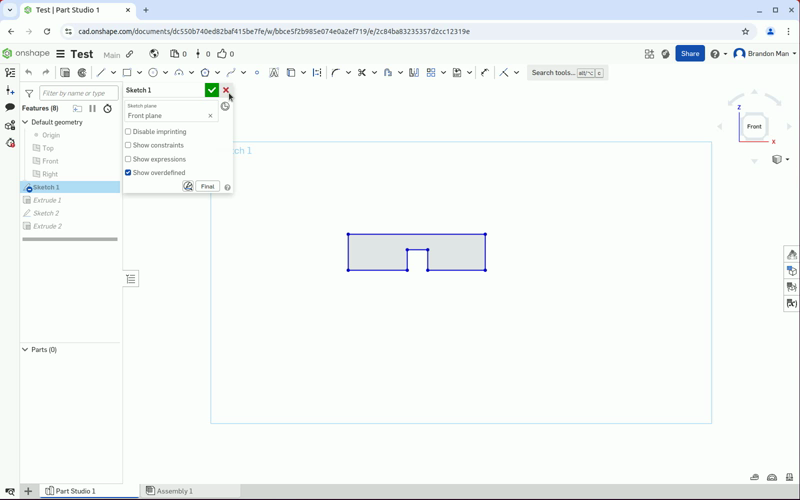
click(229, 92)
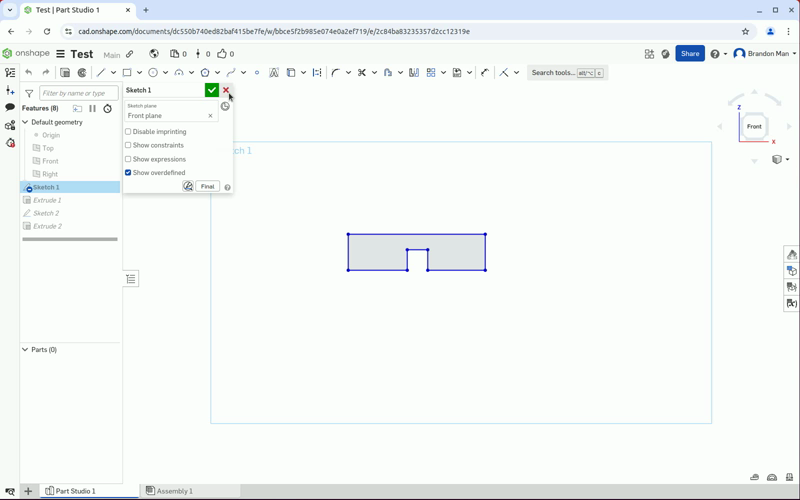
key(shift+s)
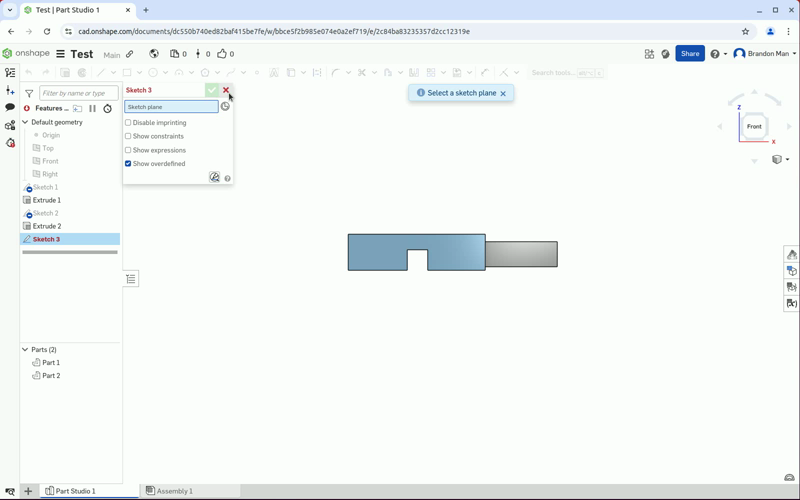
mouse_move(73, 163)
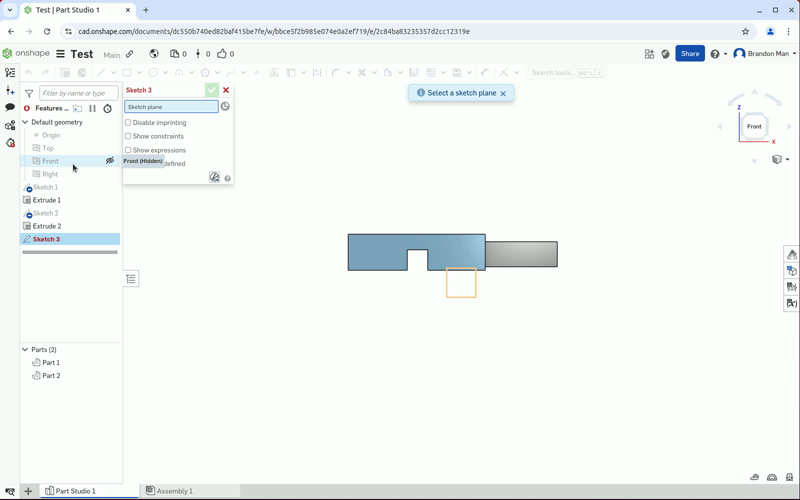
click(73, 163)
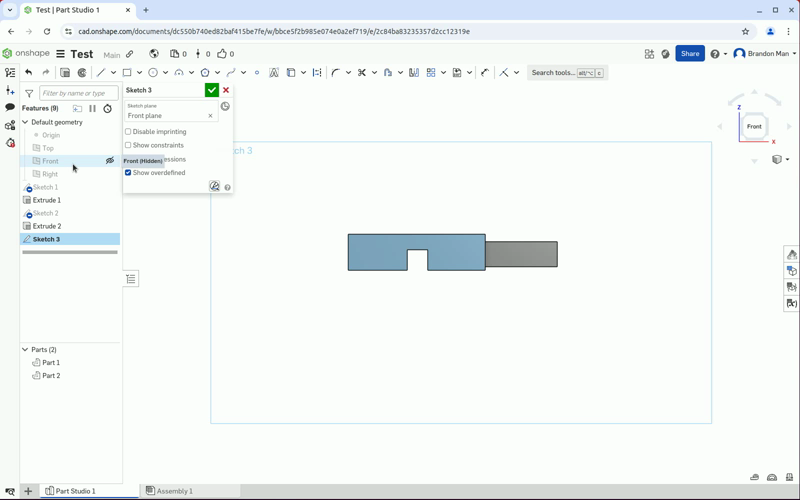
mouse_move(73, 352)
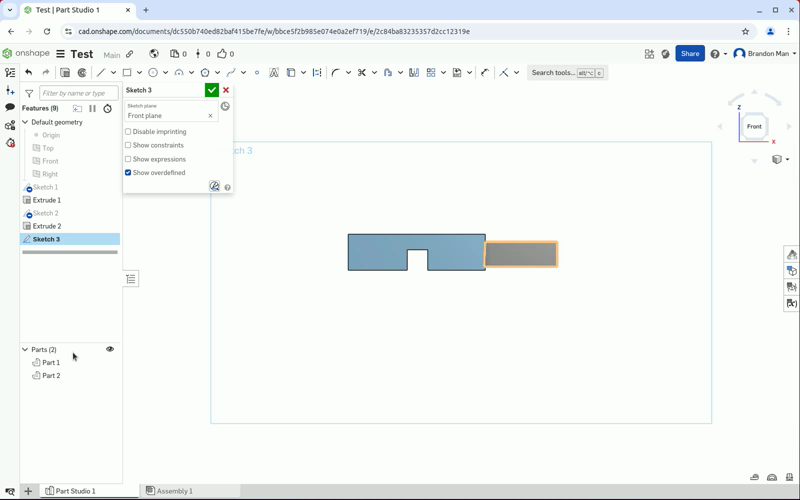
key(y)
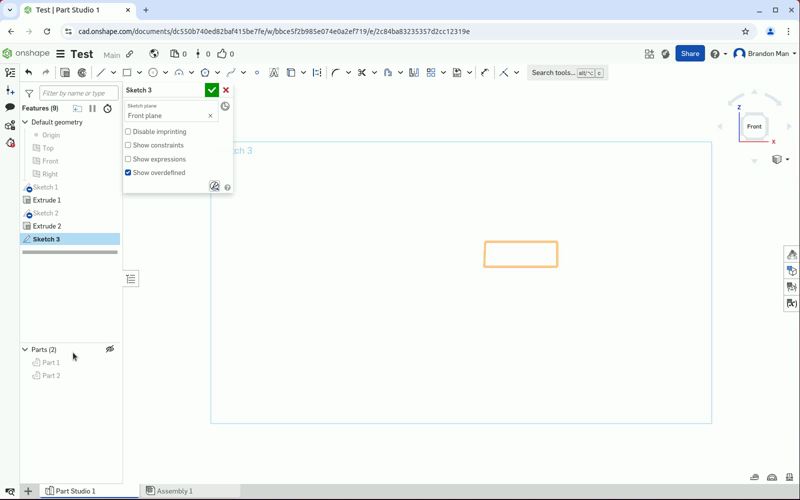
key(l)
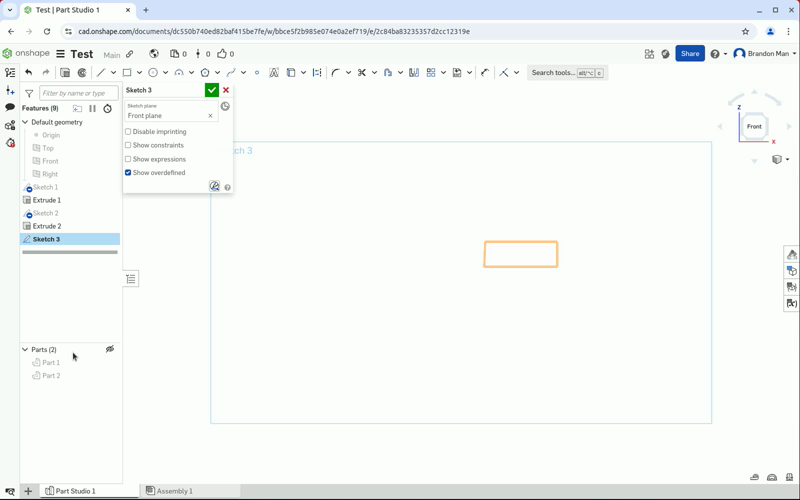
key_down(shift)
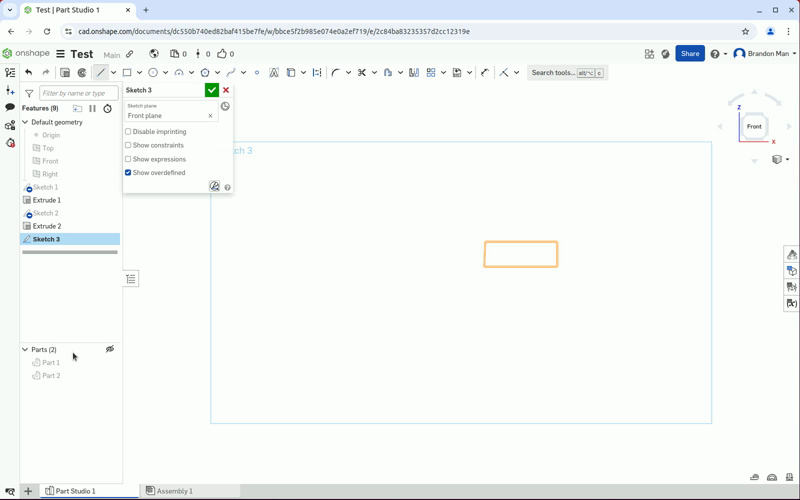
mouse_move(484, 266)
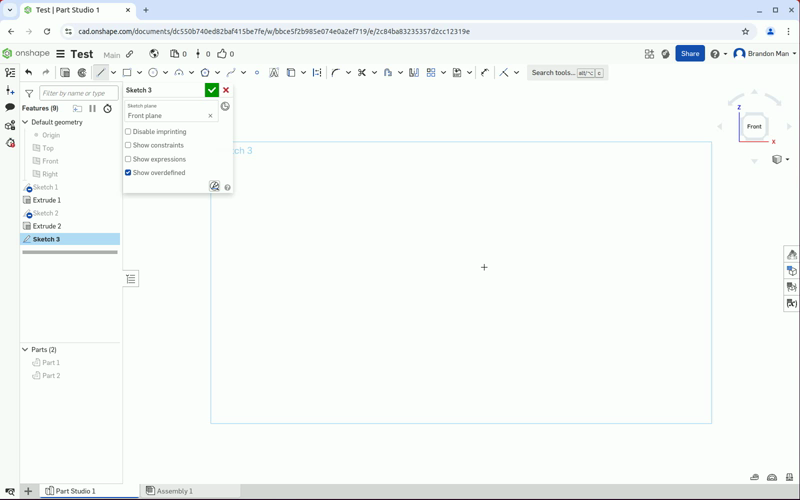
click(484, 266)
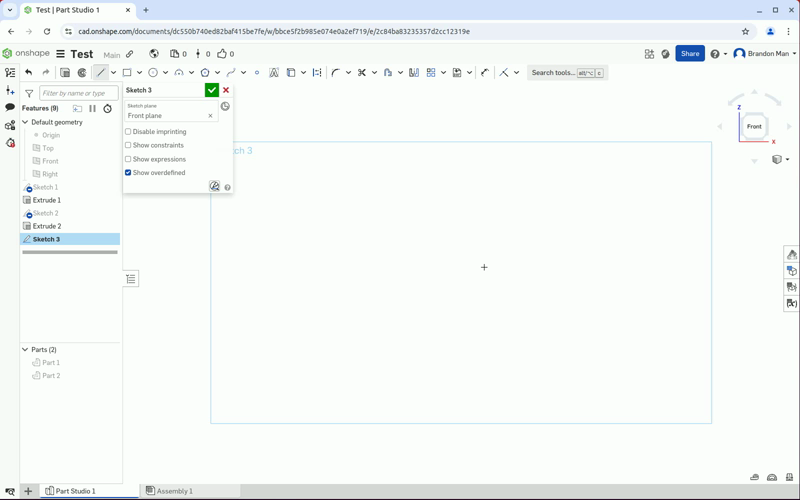
key_up(shift)
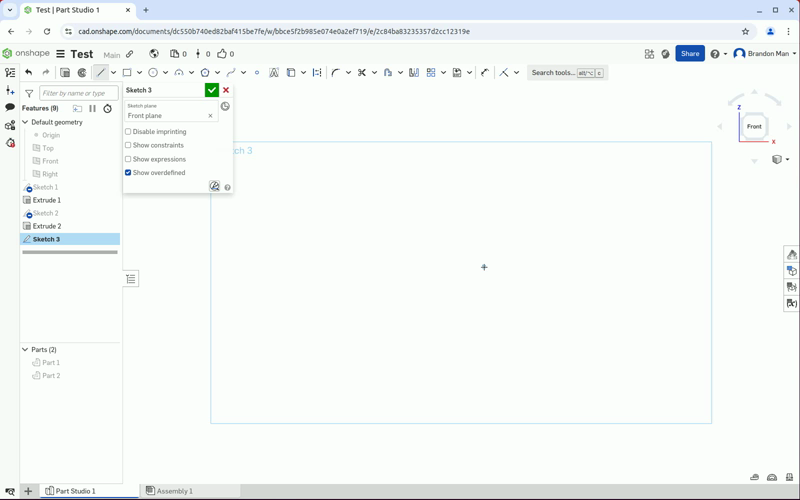
key_down(shift)
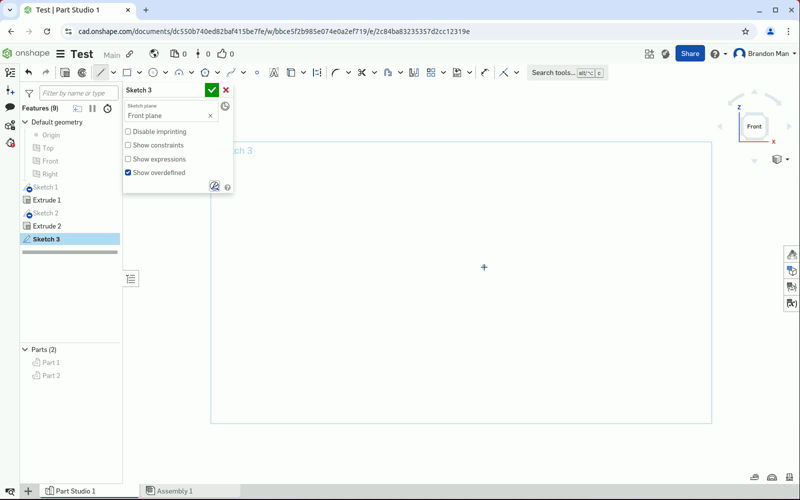
mouse_move(557, 266)
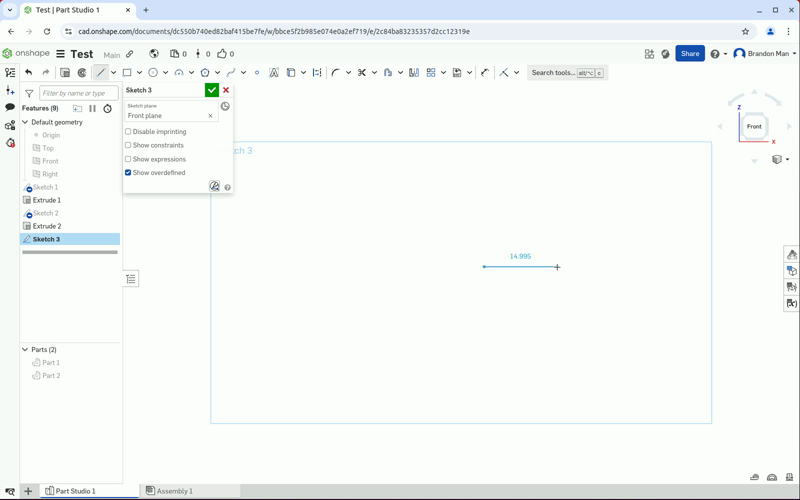
click(557, 266)
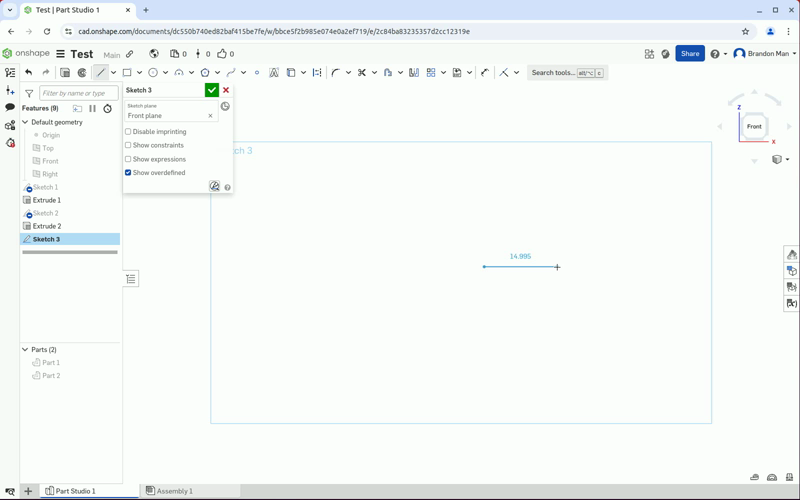
key_up(shift)
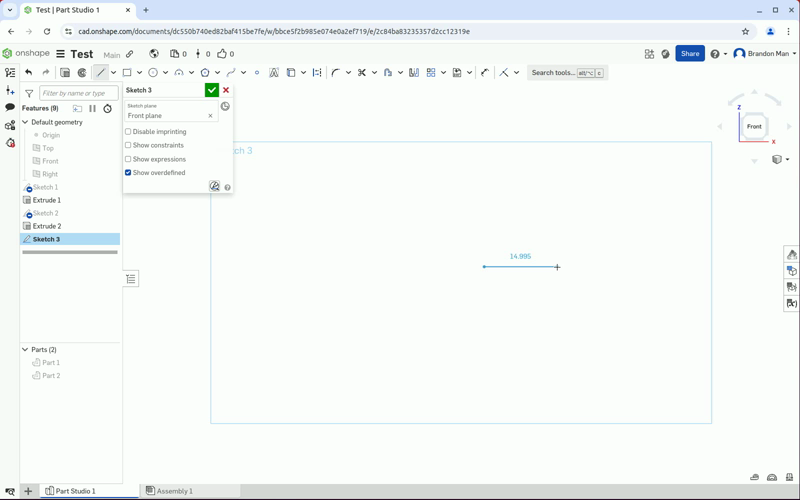
key_down(shift)
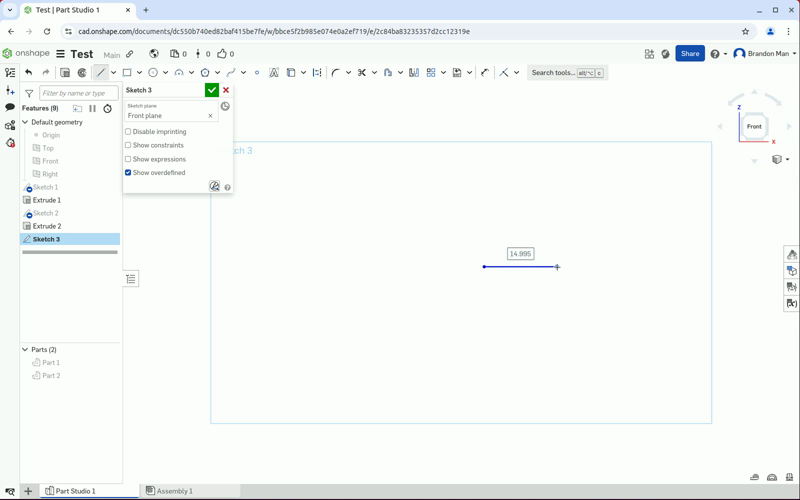
mouse_move(587, 266)
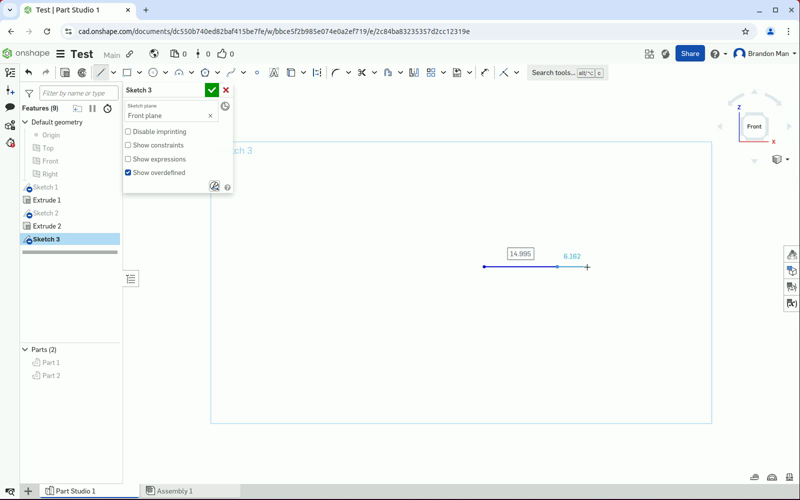
mouse_move(557, 241)
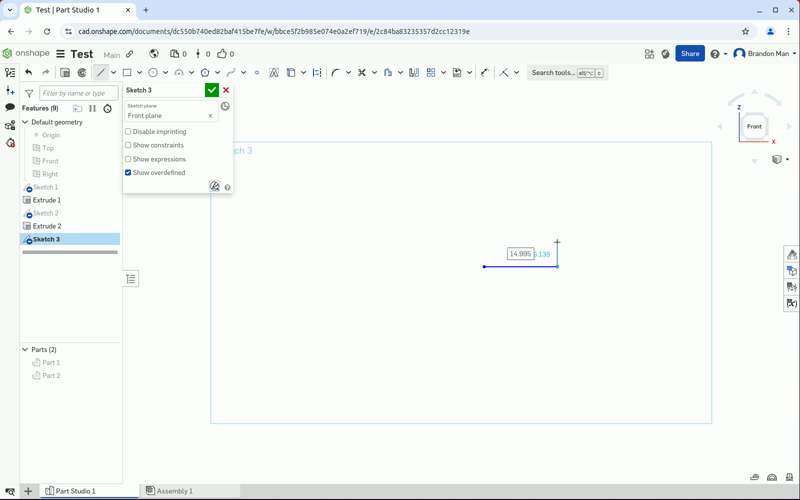
click(557, 241)
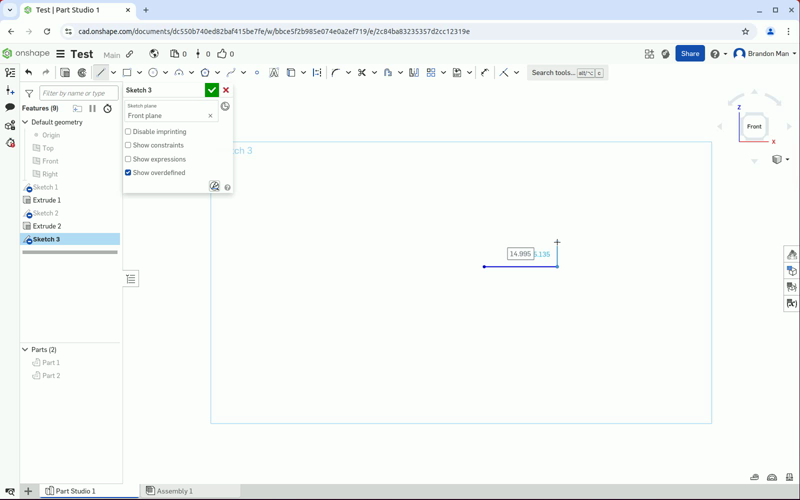
key_up(shift)
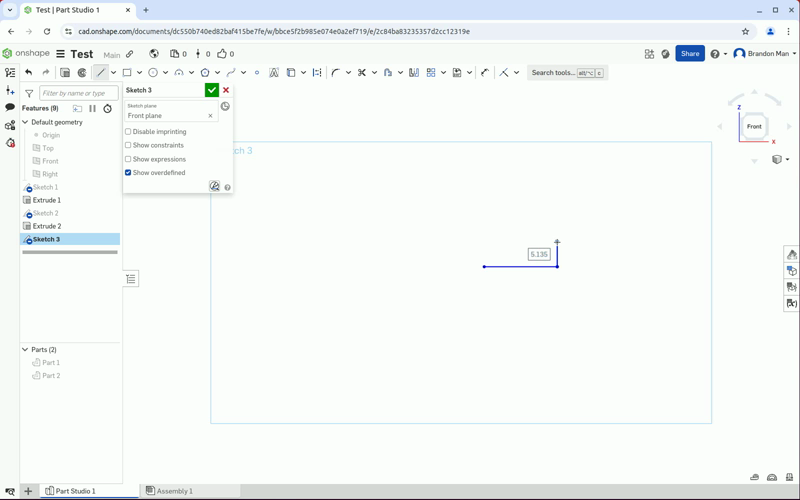
key_down(shift)
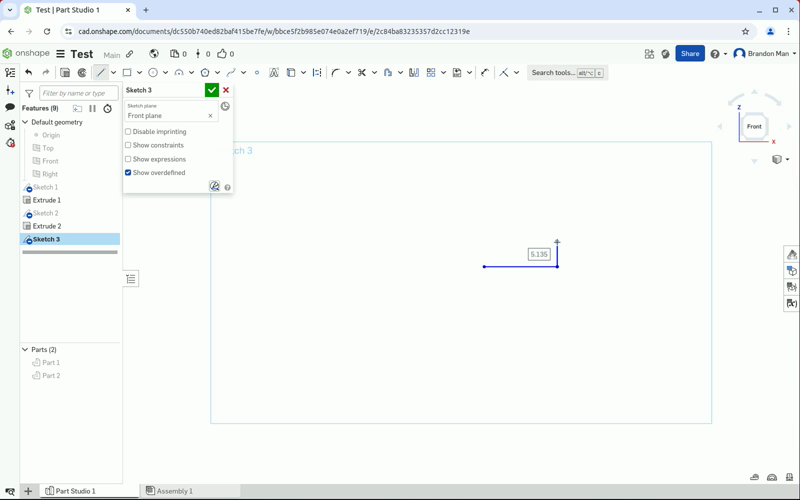
mouse_move(485, 241)
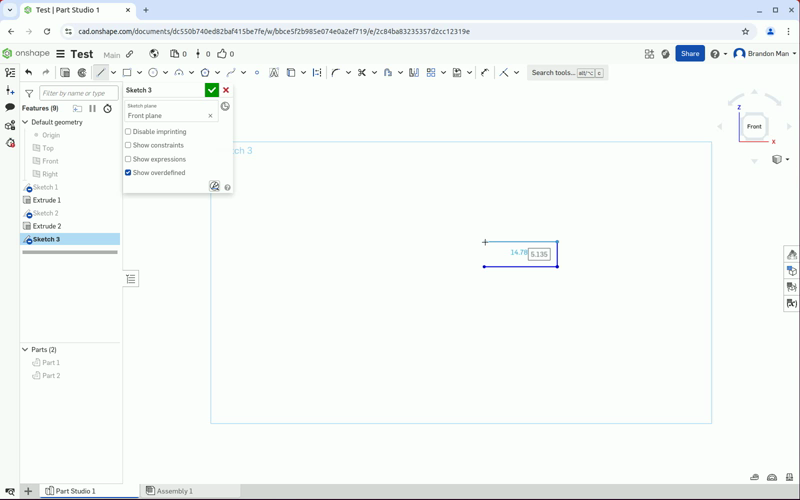
click(485, 241)
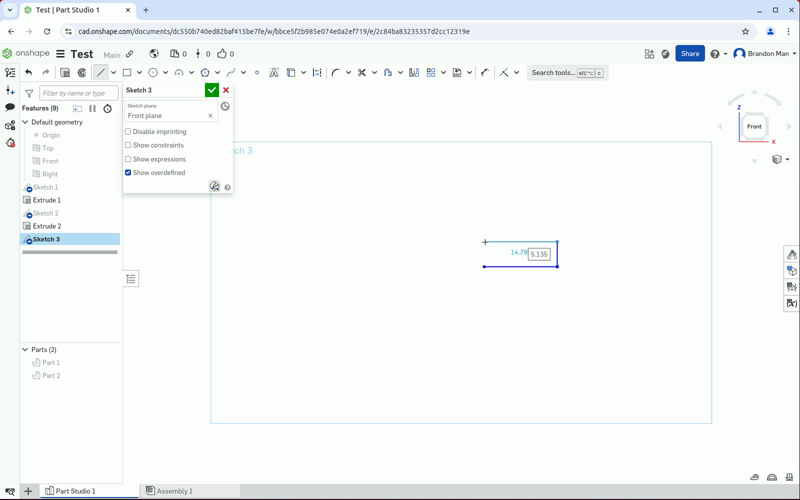
key_up(shift)
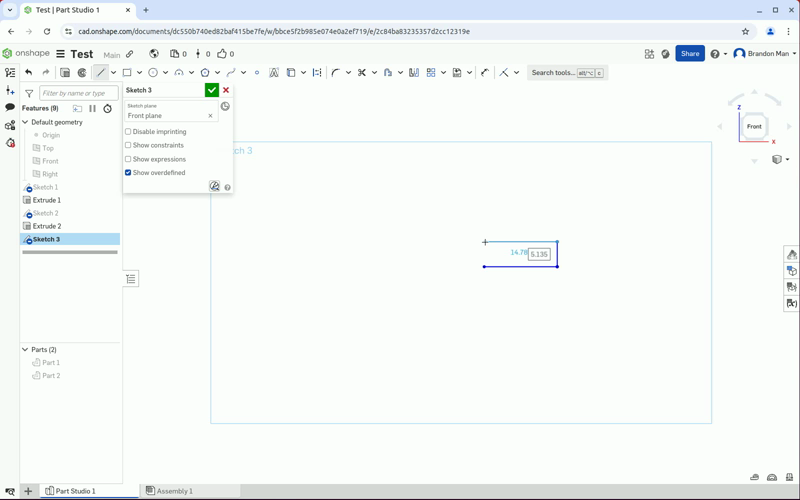
mouse_move(515, 241)
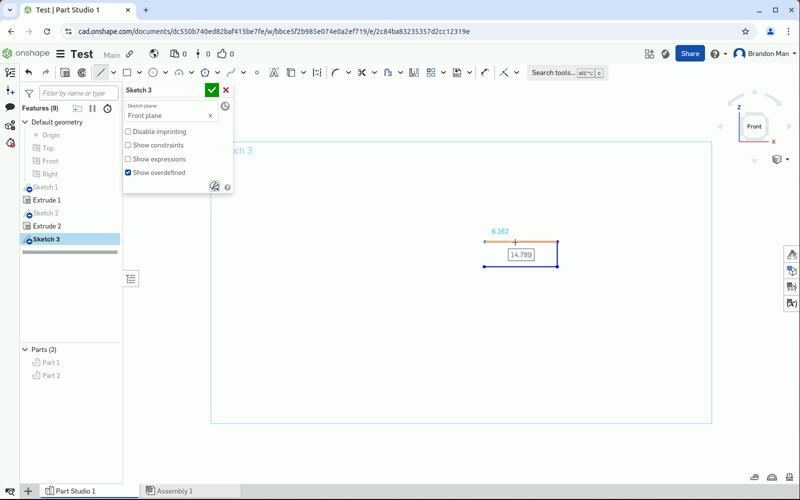
key_down(shift)
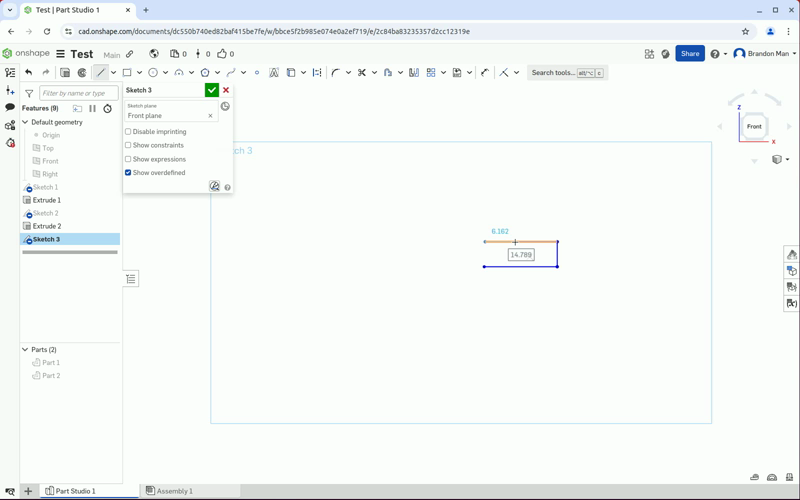
mouse_move(484, 266)
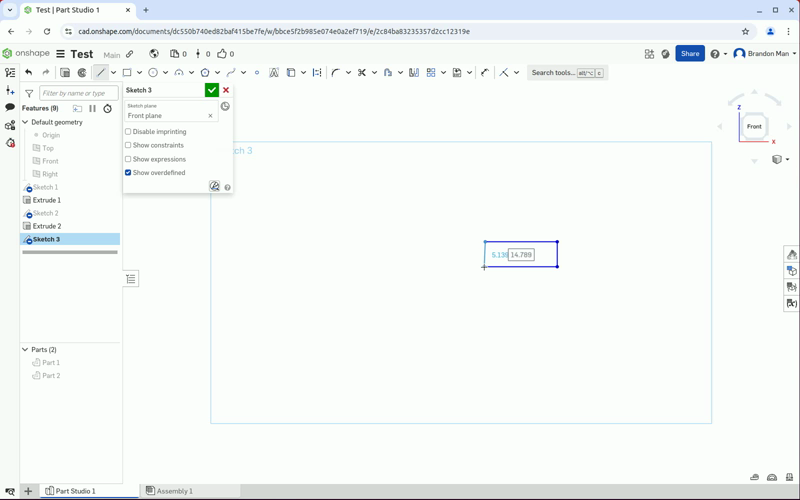
key_up(shift)
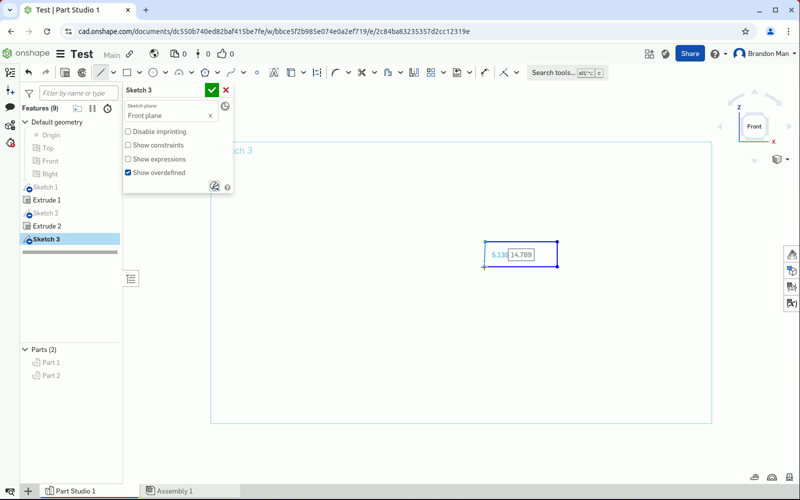
click(484, 266)
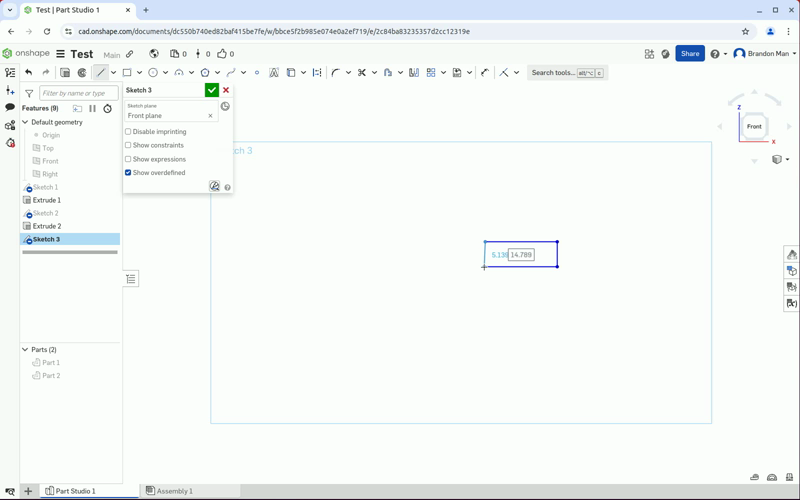
key(esc)
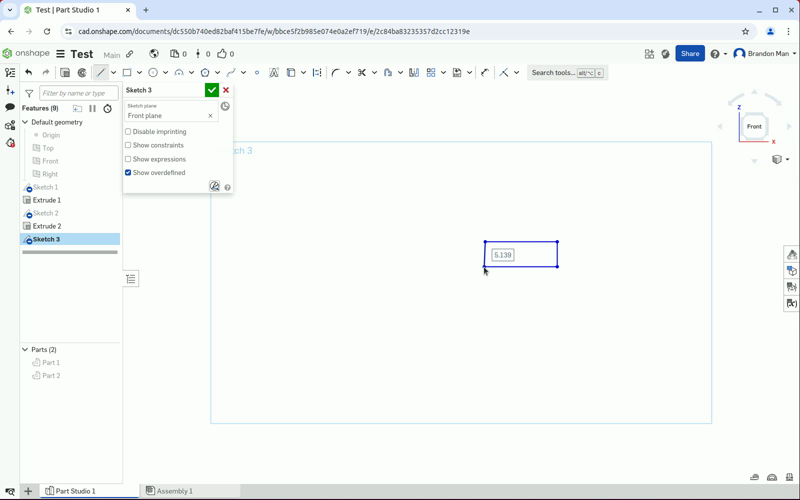
mouse_move(487, 257)
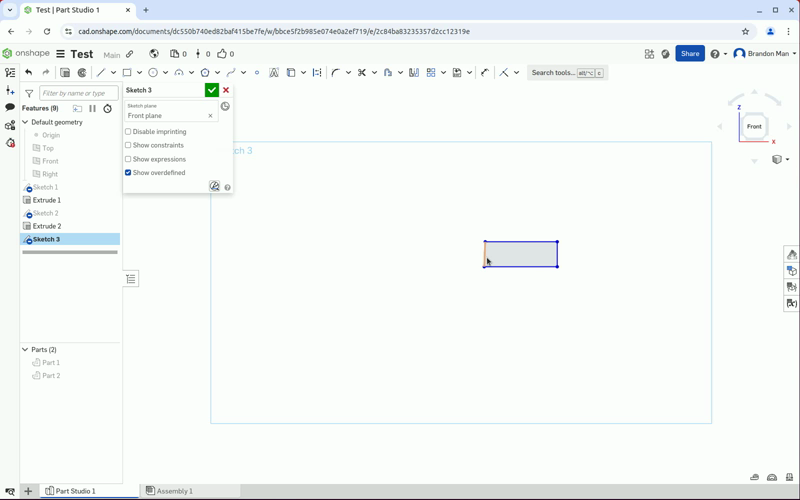
click(487, 257)
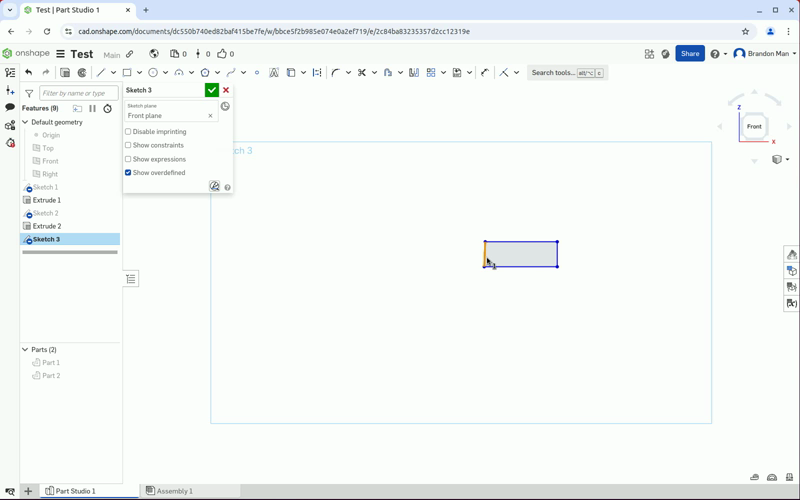
mouse_move(73, 352)
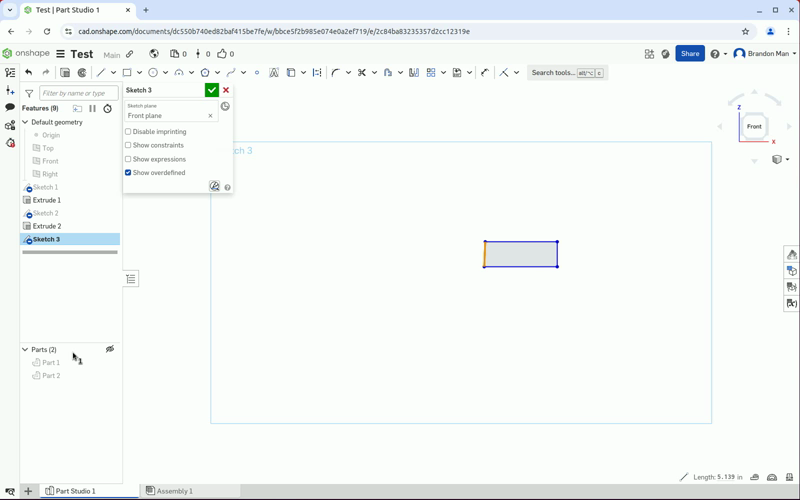
key(shift+y)
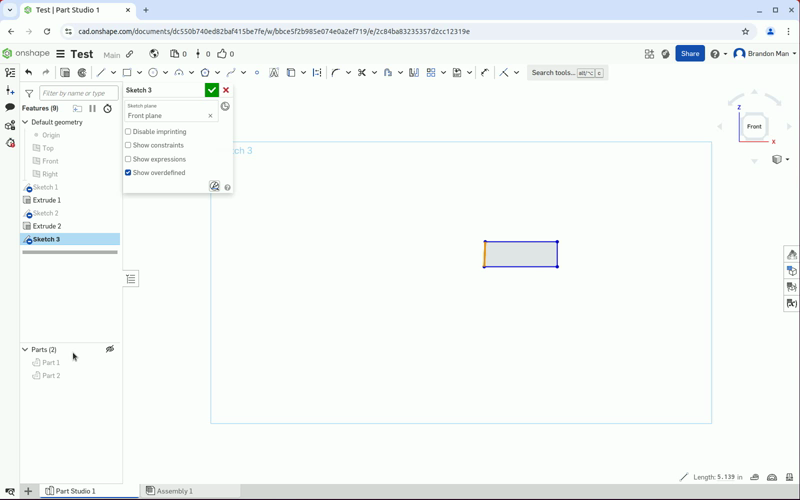
key(shift+e)
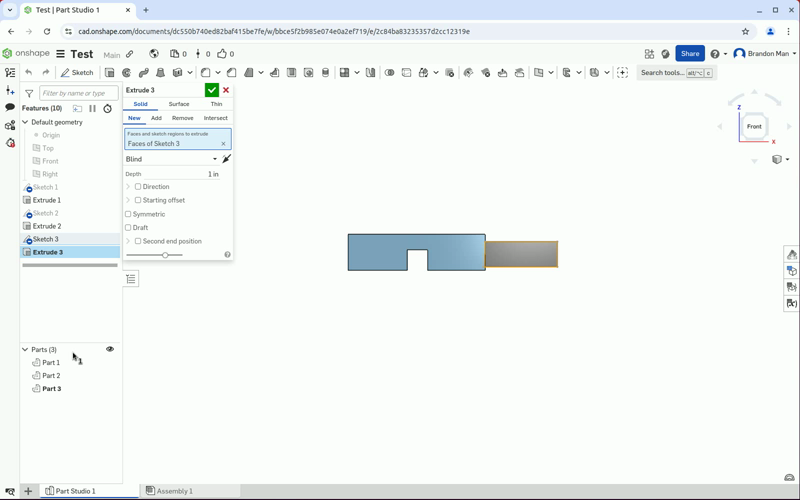
mouse_move(143, 106)
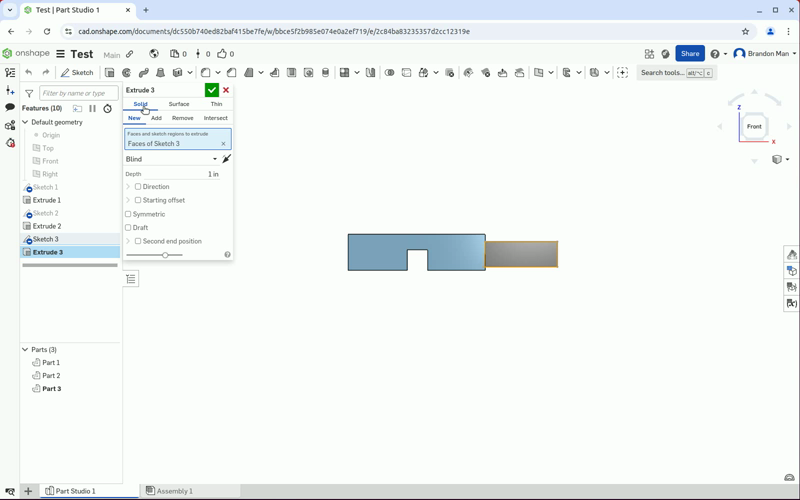
click(143, 106)
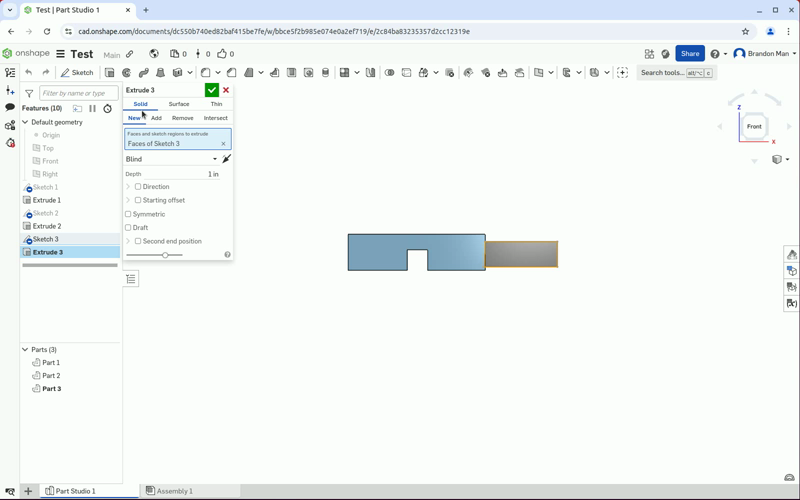
mouse_move(137, 120)
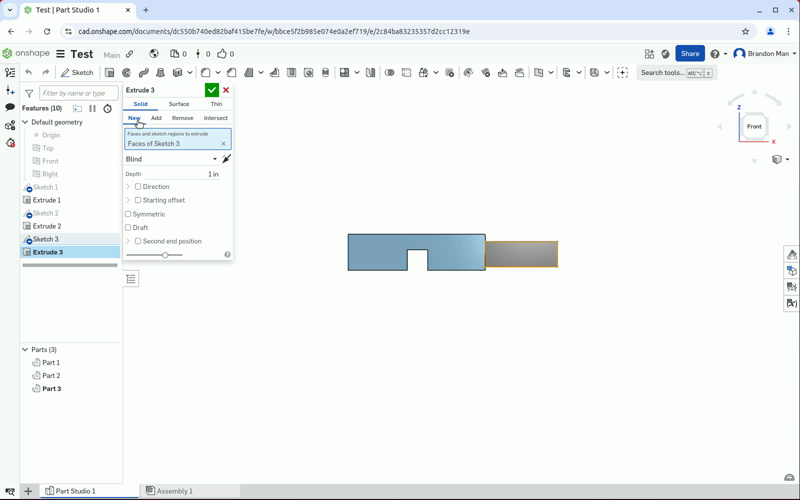
click(137, 120)
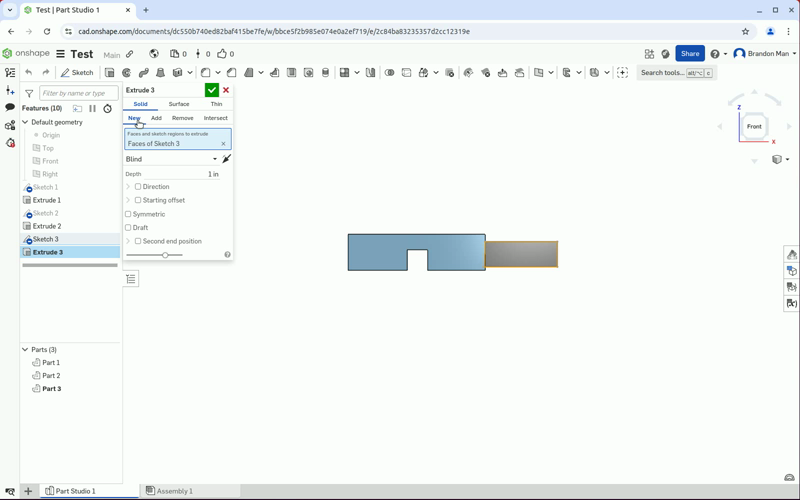
key(tab, 4)
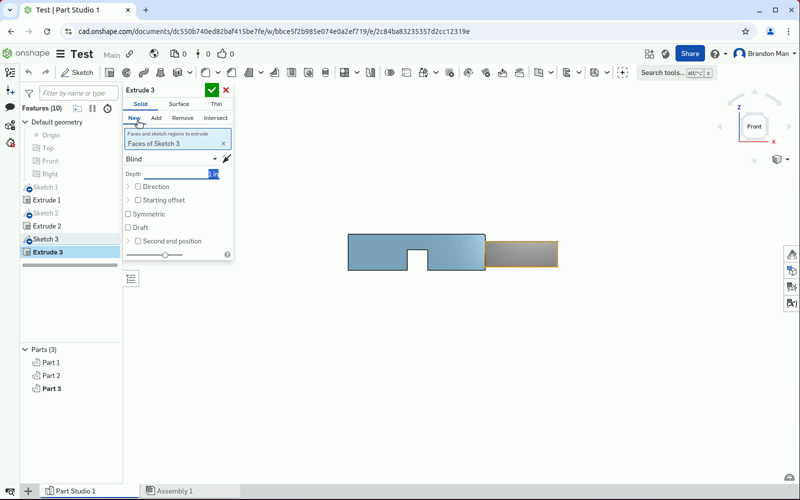
text(9.628)
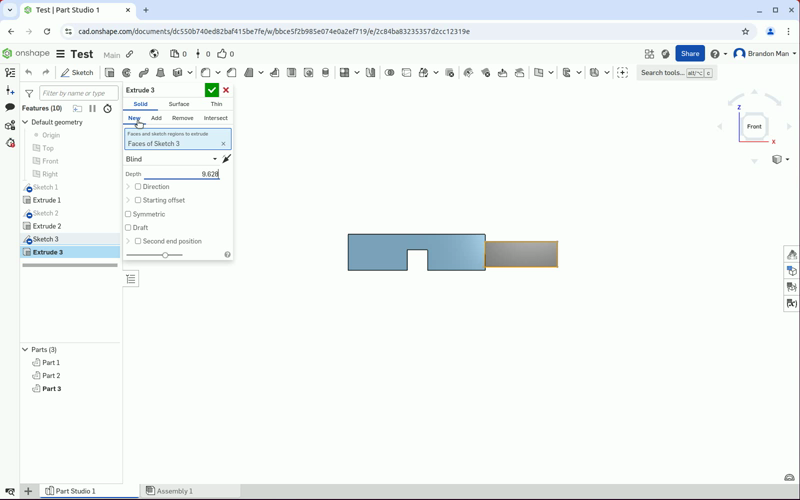
key(enter)
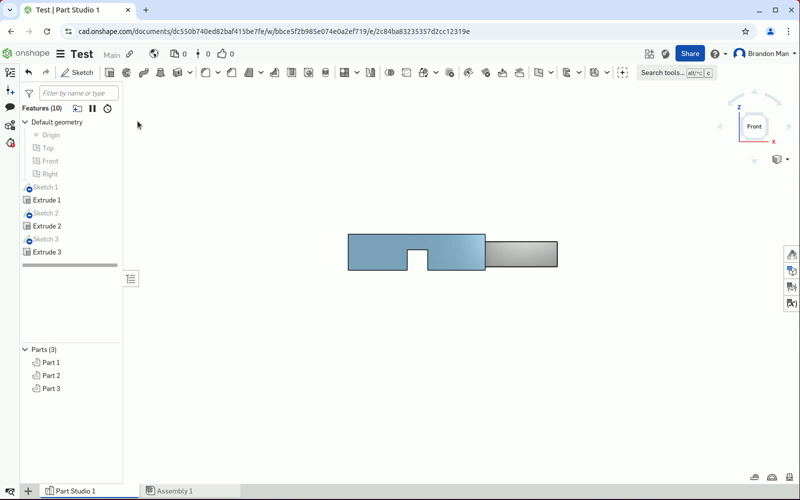
key(shift+h)
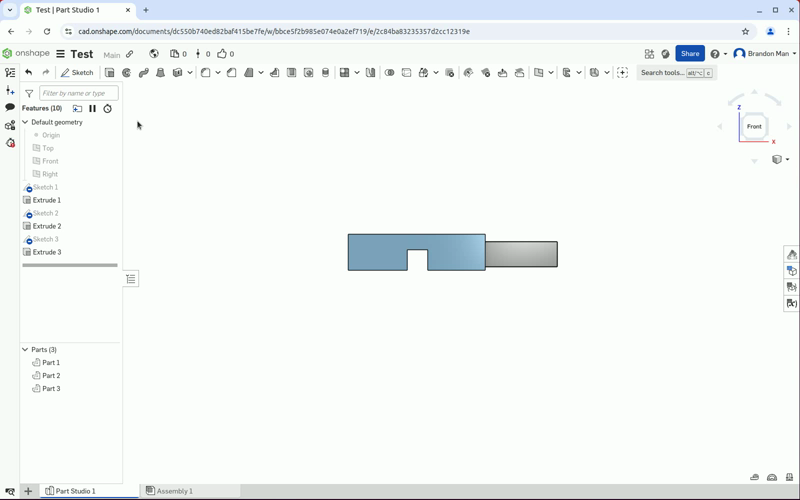
key(shift+h)
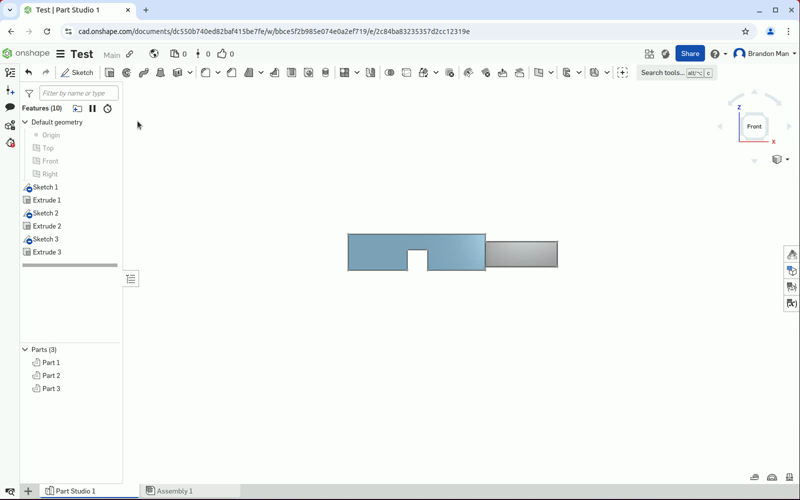
key(shift+7)
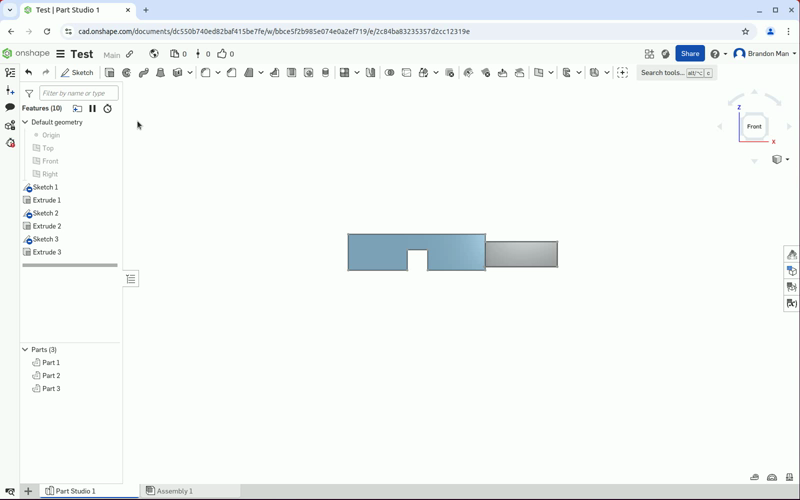
key(left, 2)
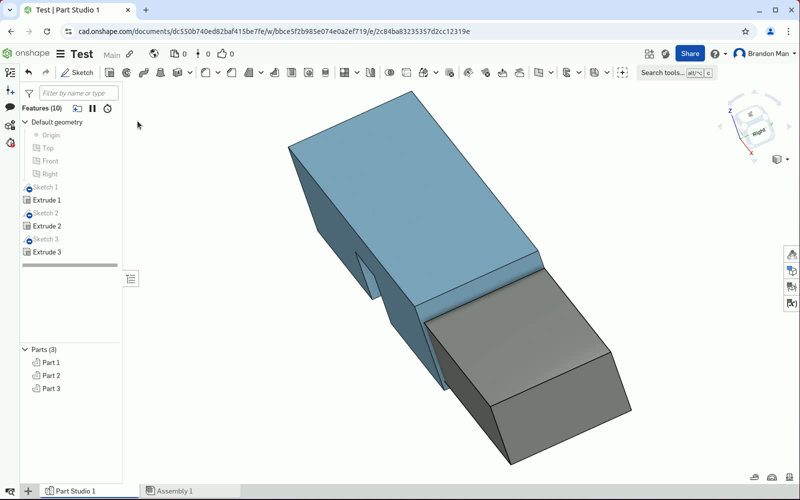
key(down, 2)
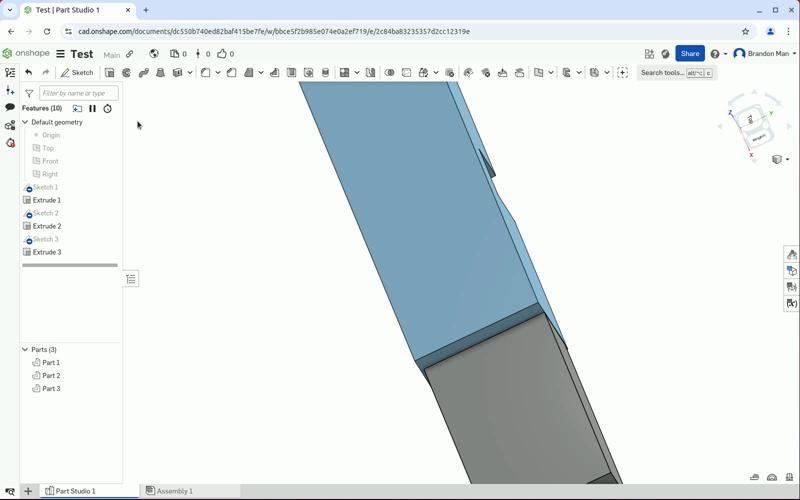
key(up, 2)
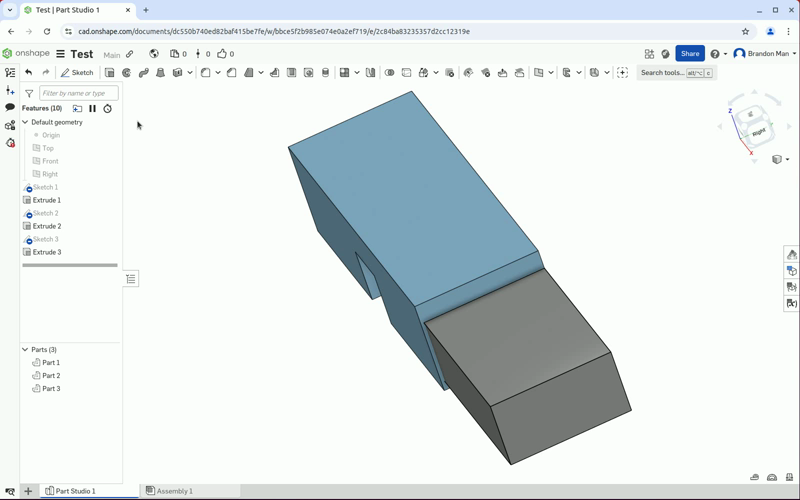
key(right, 2)
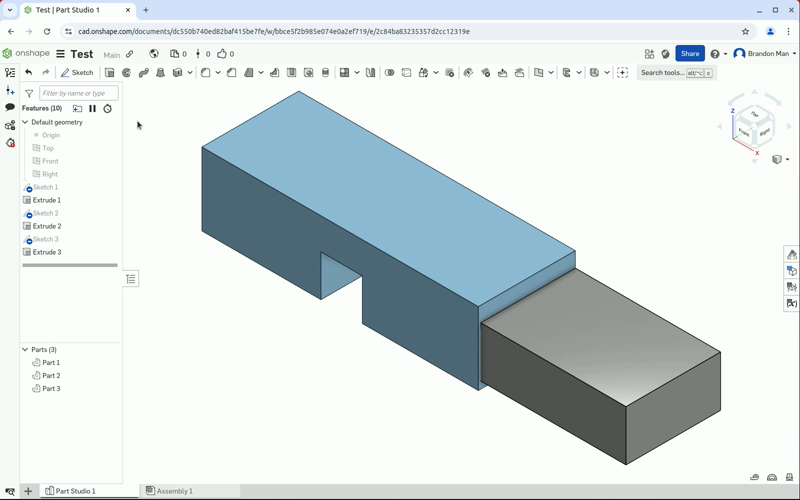
mouse_move(73, 189)
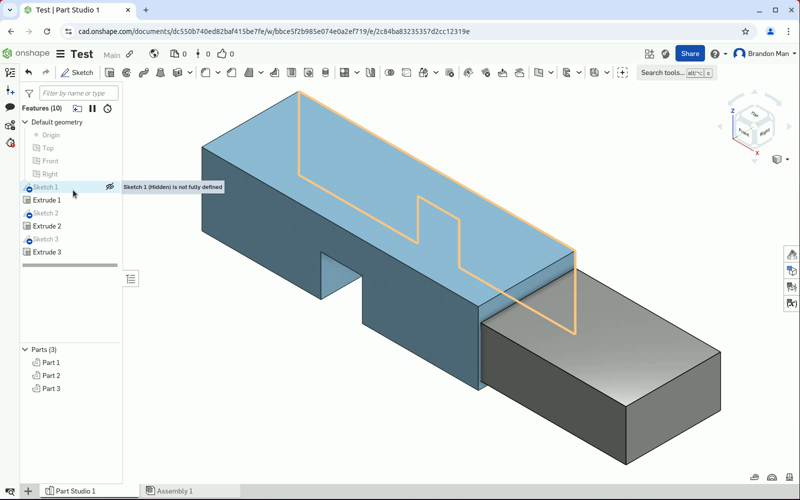
click(73, 189)